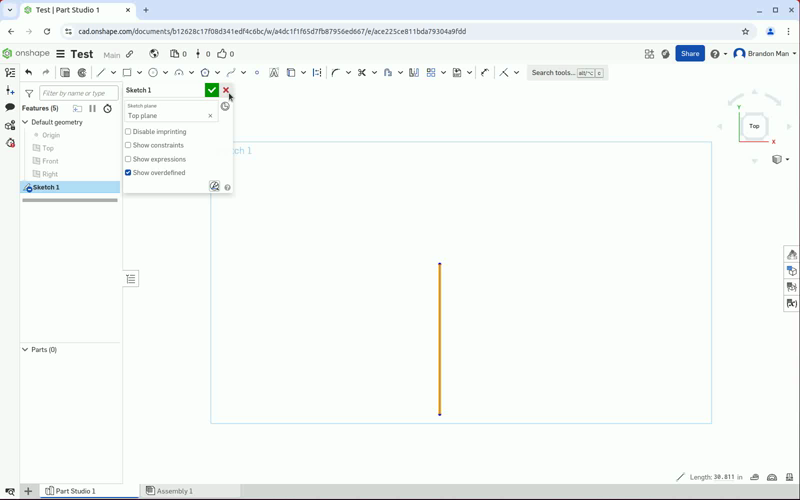
key(shift+h)
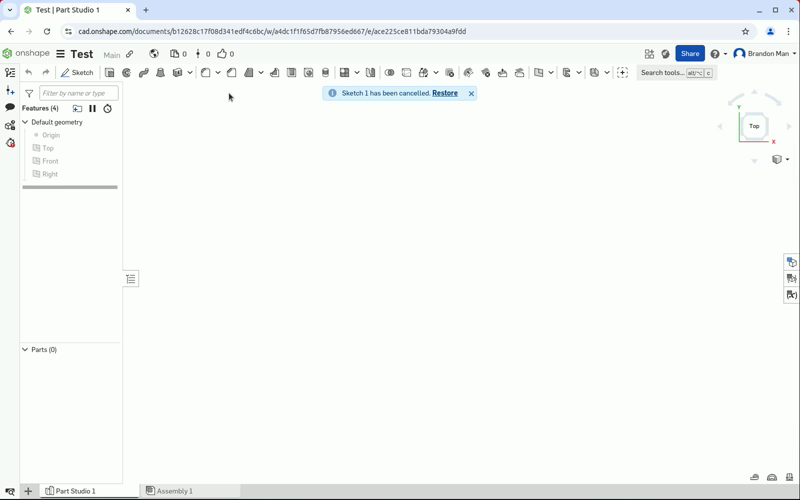
mouse_move(73, 352)
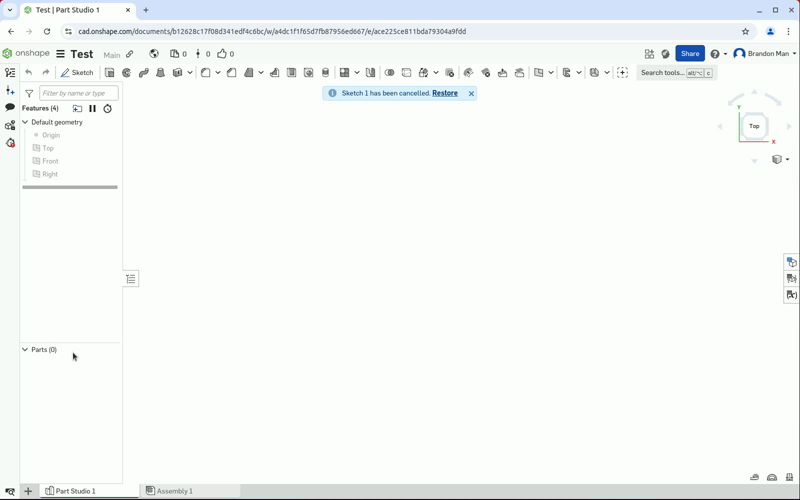
key(y)
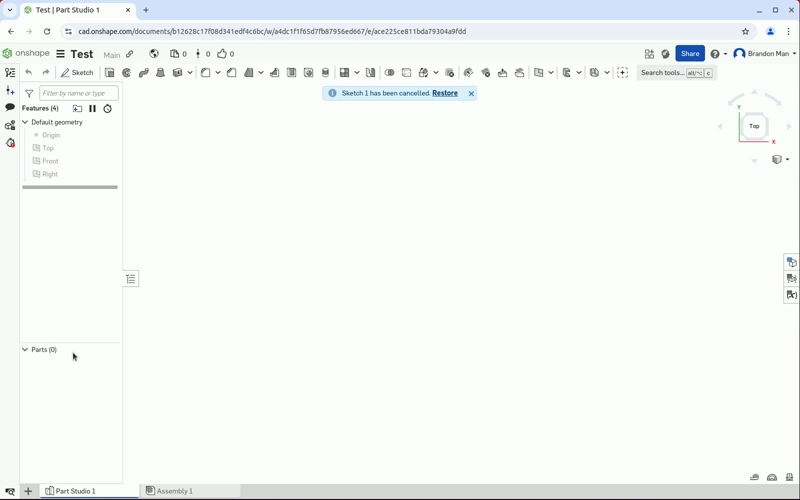
key(shift+p)
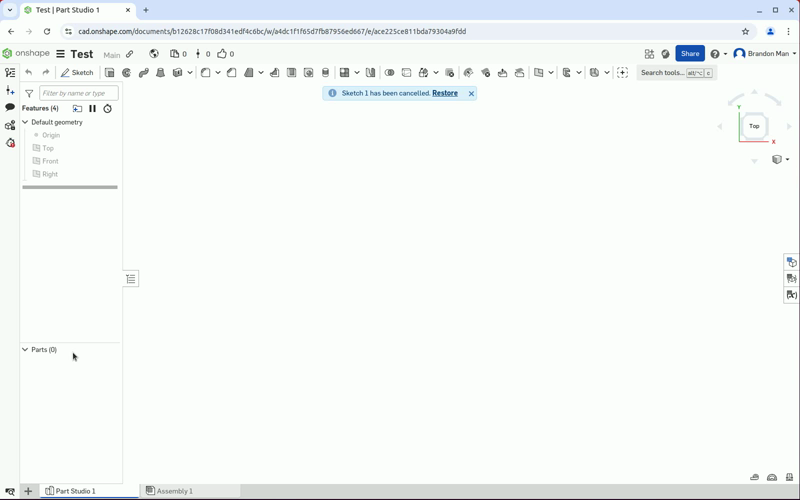
key(space)
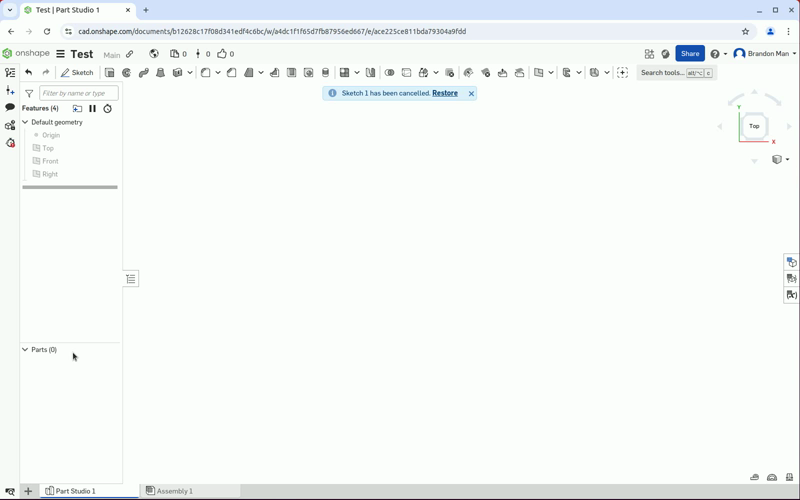
key_down(shift)
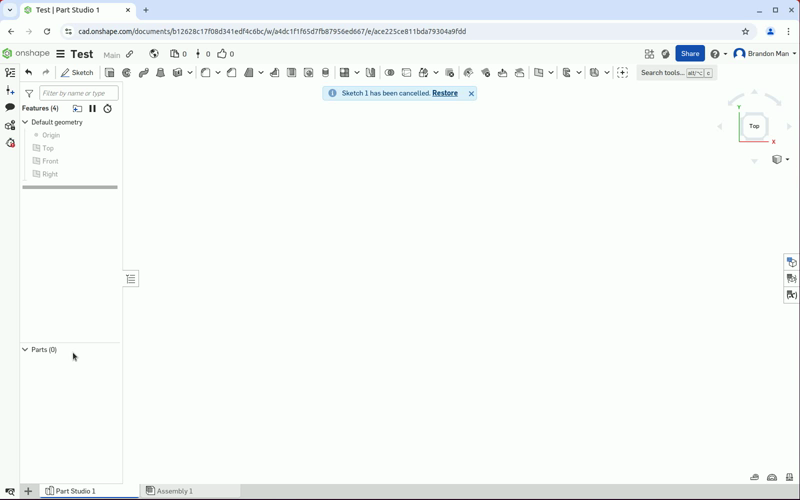
key(up)
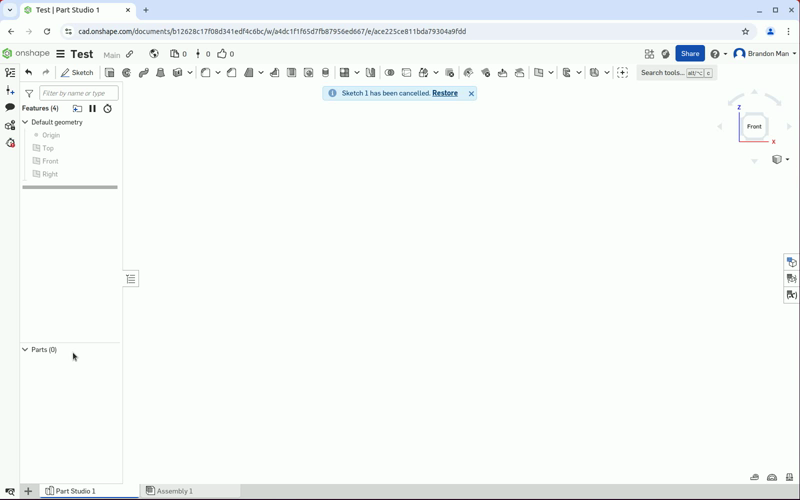
key_up(shift)
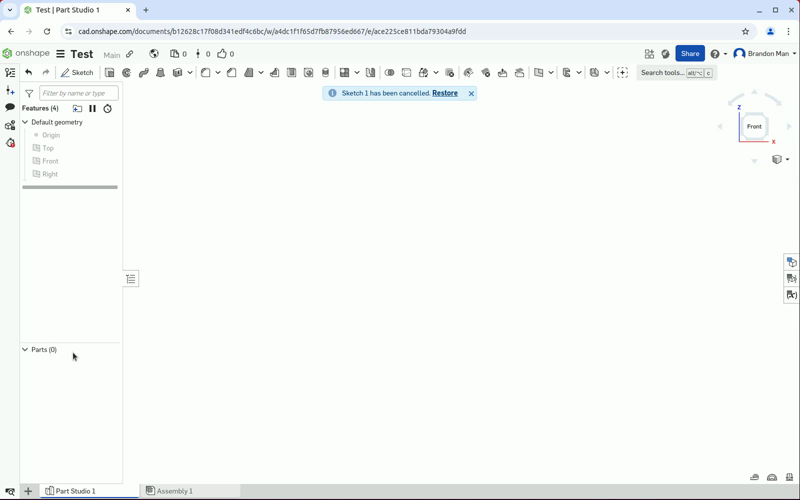
mouse_move(73, 352)
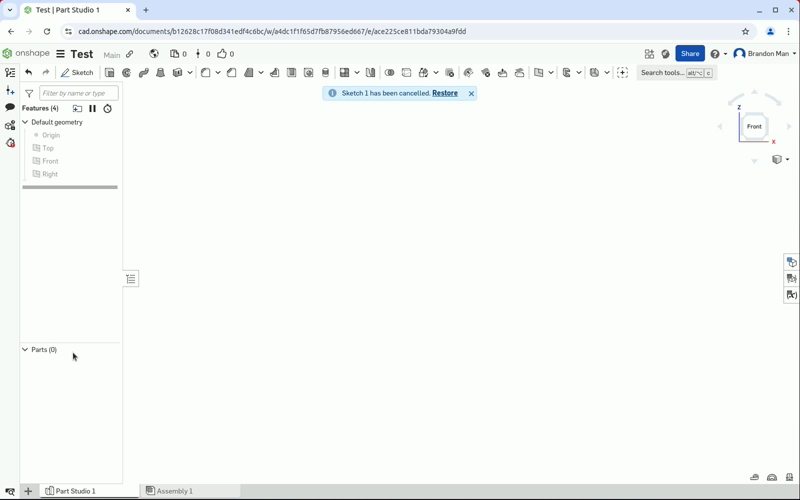
key(shift+y)
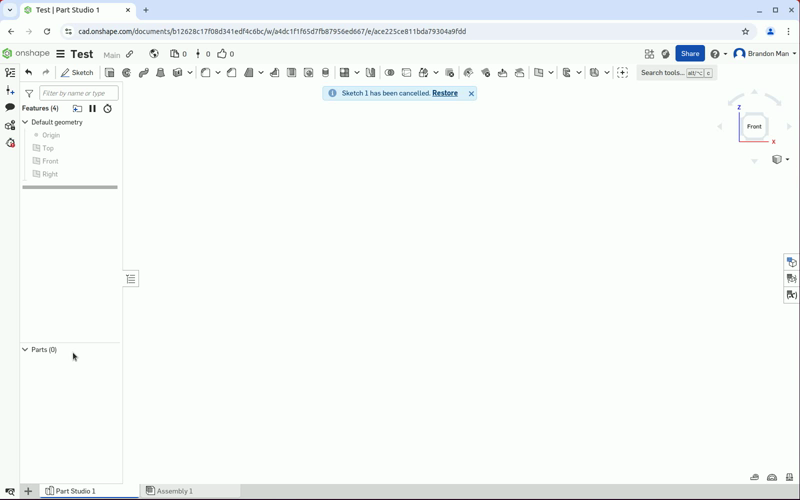
key(shift+s)
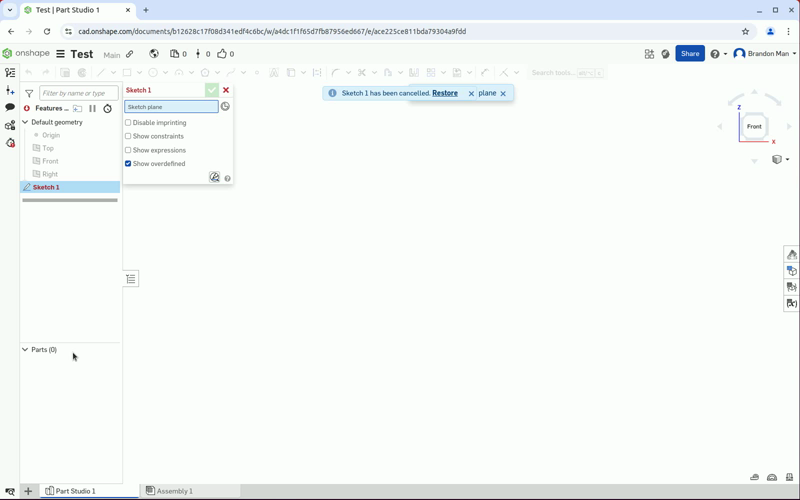
mouse_move(73, 163)
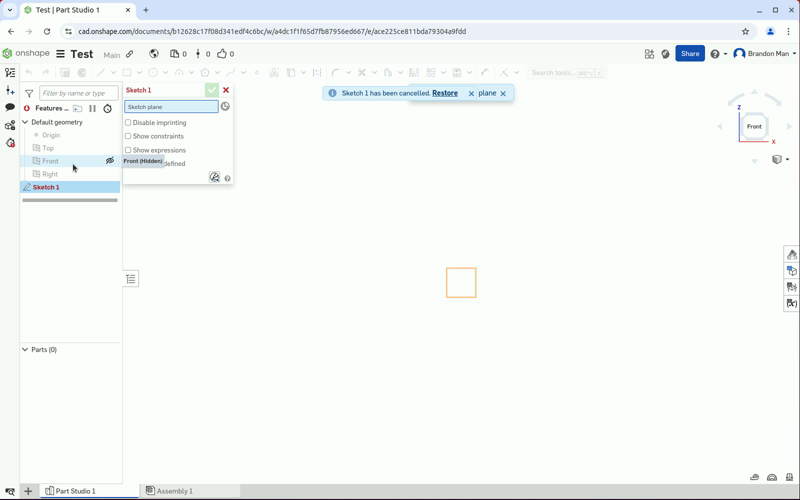
click(73, 163)
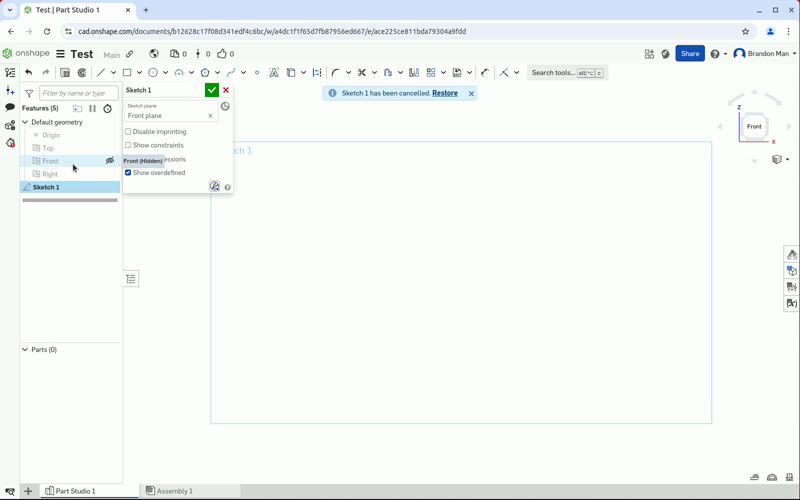
mouse_move(73, 352)
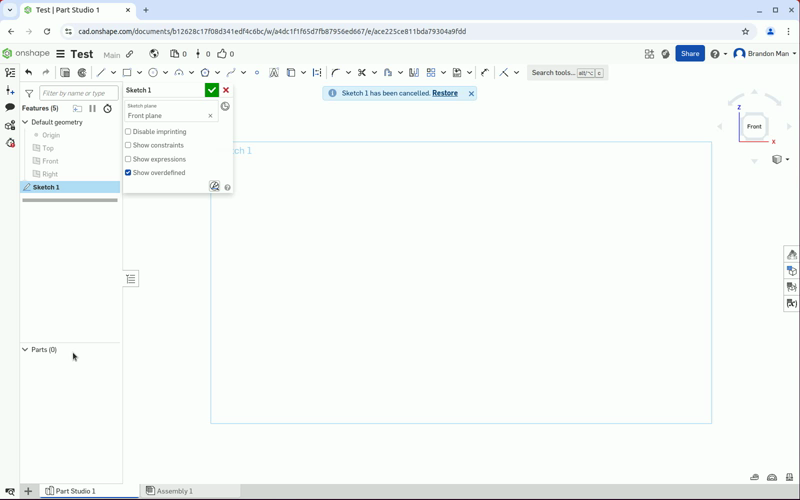
key(y)
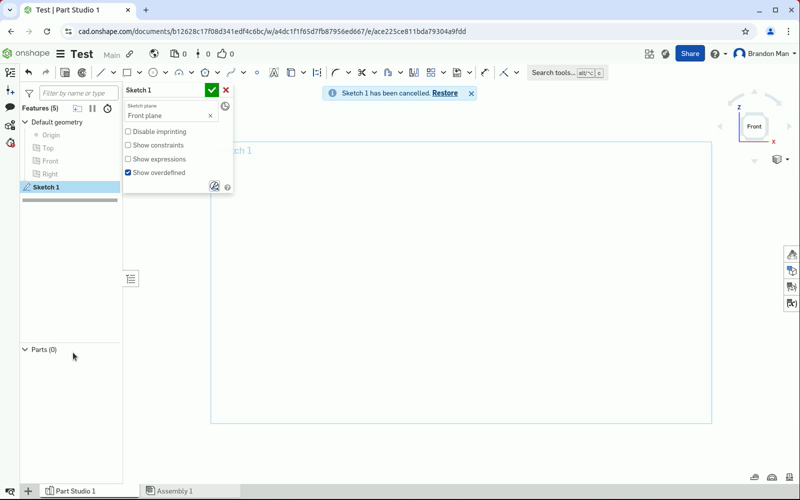
key(l)
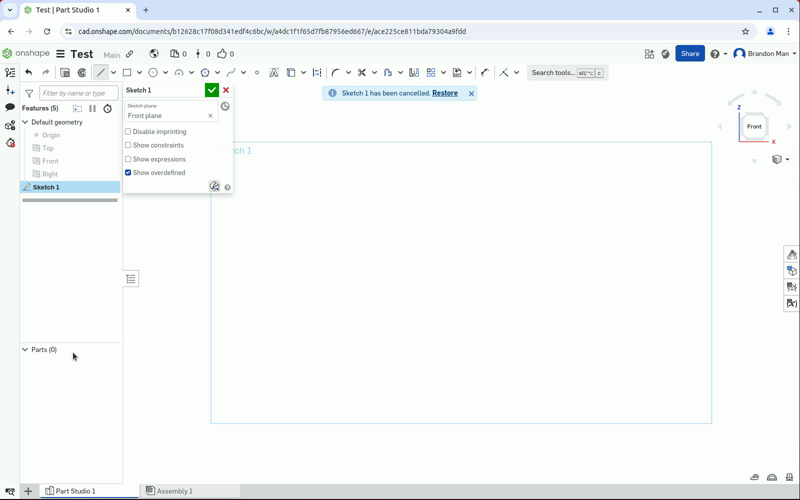
key_down(shift)
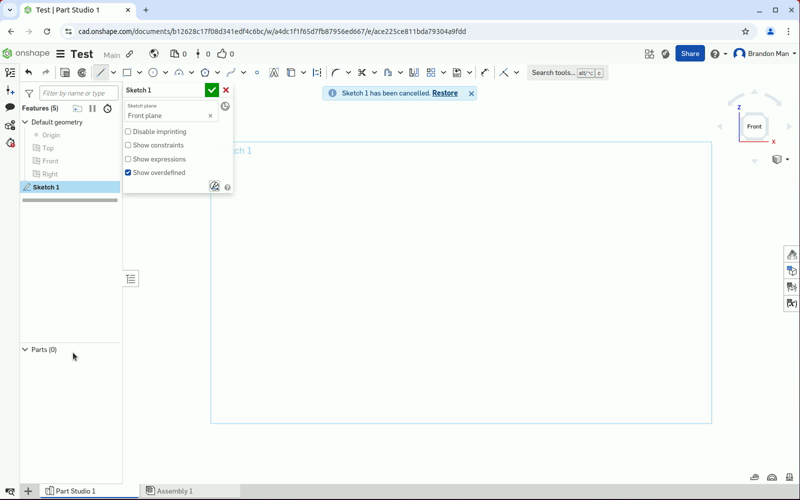
mouse_move(424, 343)
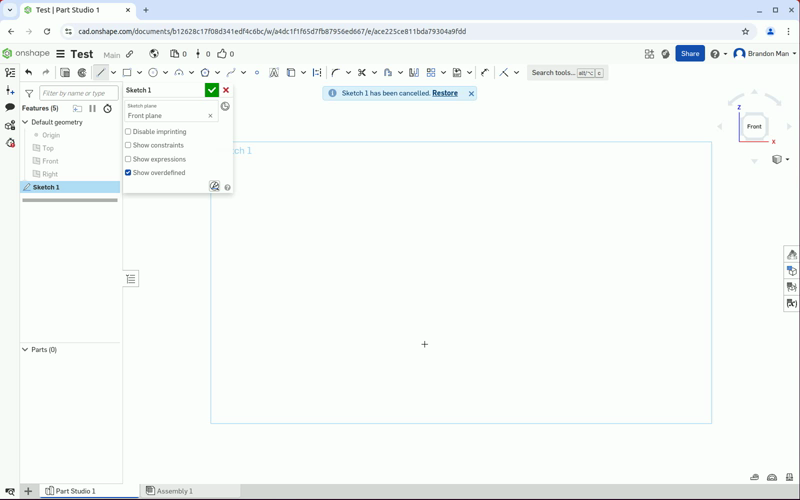
click(424, 343)
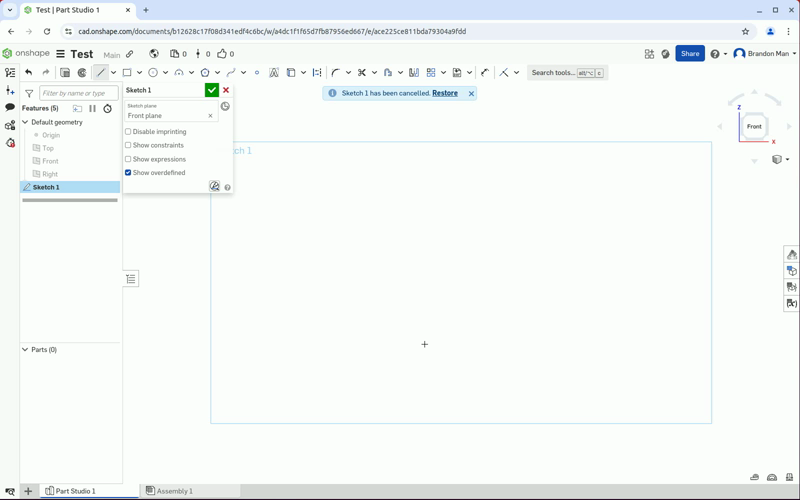
key_up(shift)
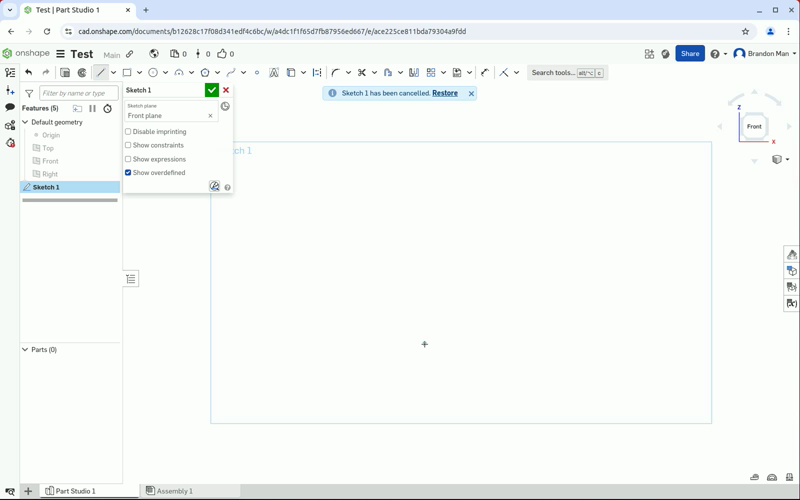
key_down(shift)
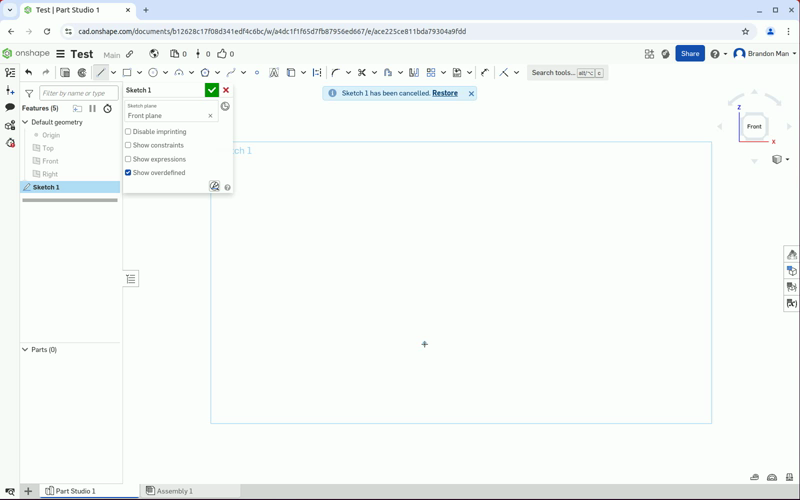
mouse_move(537, 343)
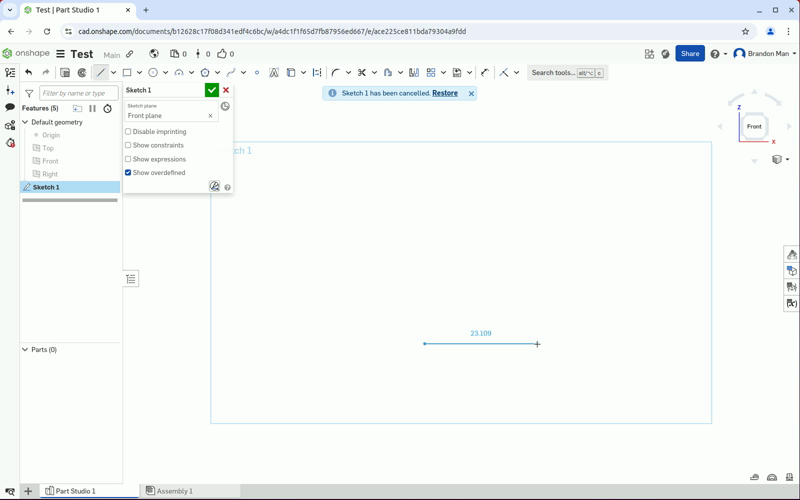
click(537, 343)
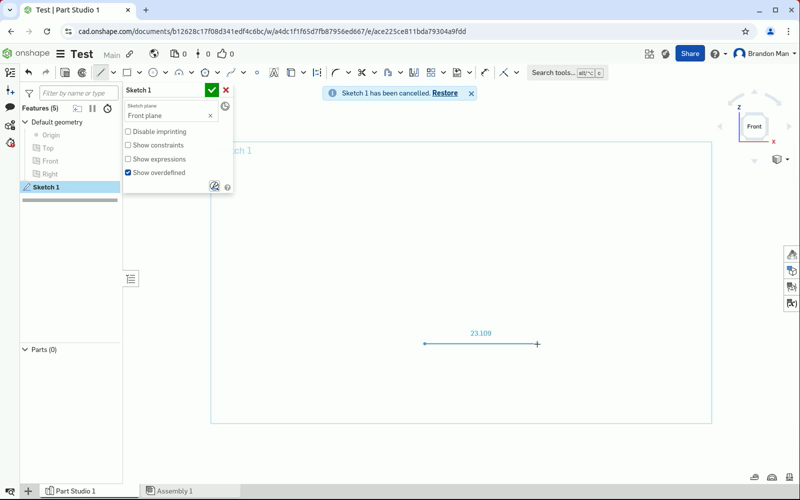
key_up(shift)
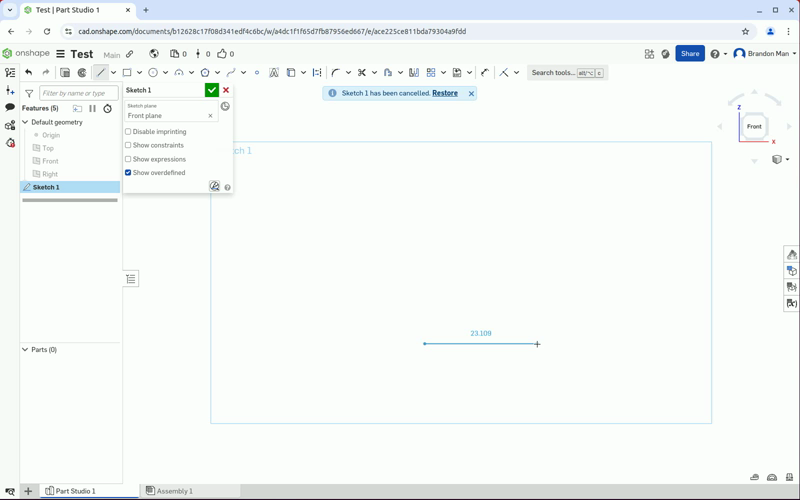
key_down(shift)
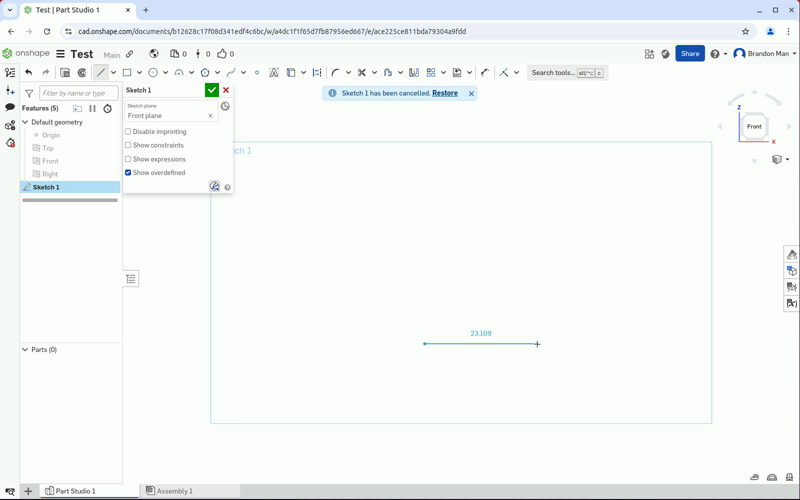
mouse_move(537, 231)
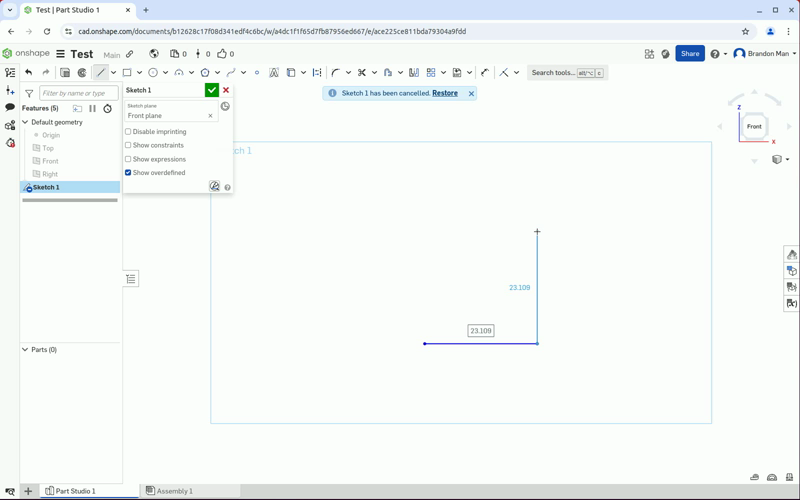
click(537, 231)
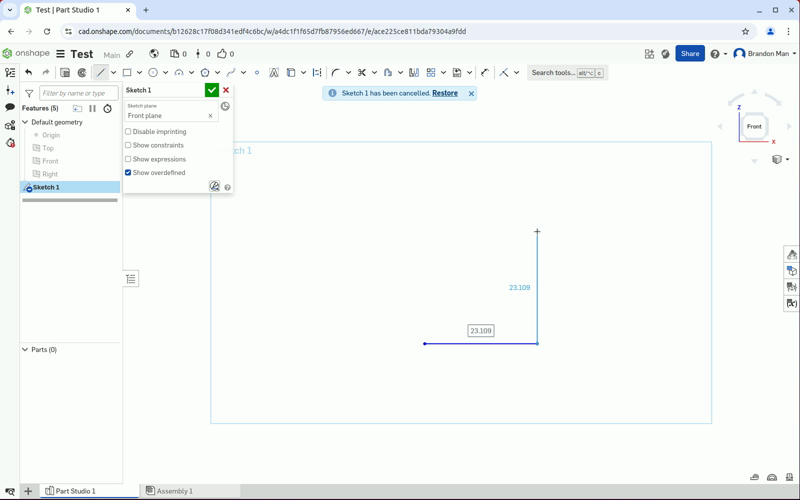
key_up(shift)
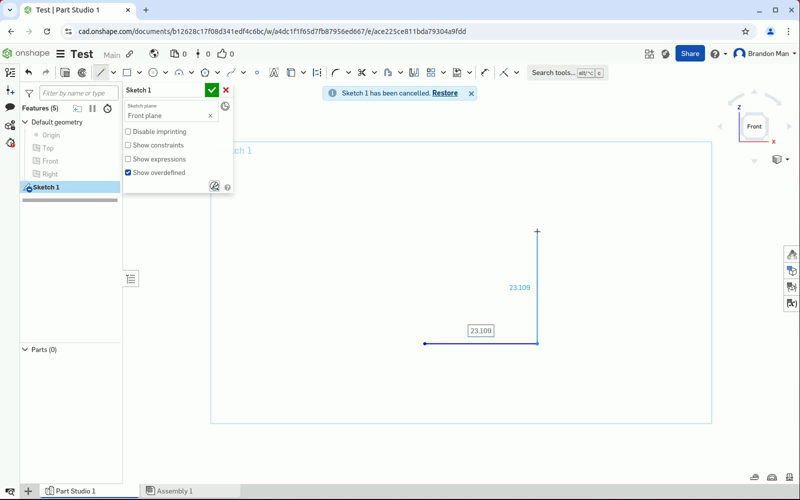
key_down(shift)
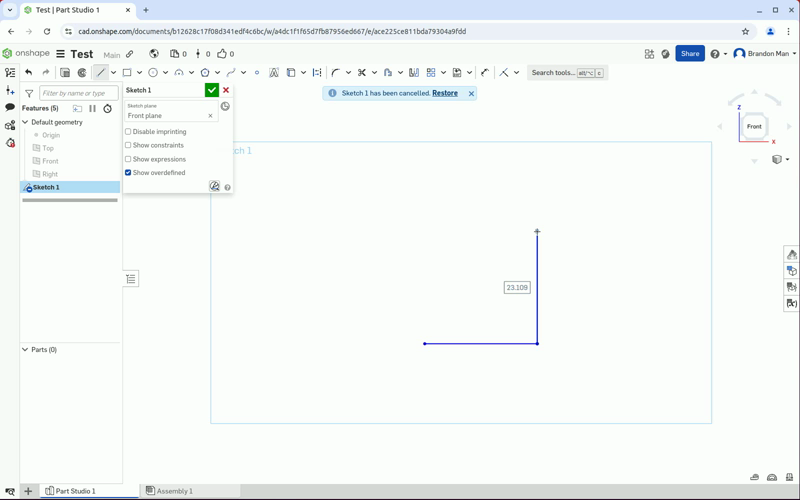
mouse_move(424, 231)
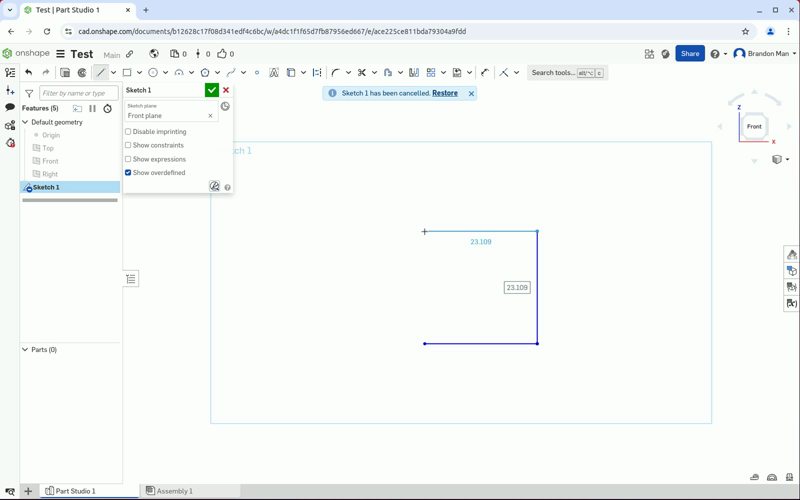
click(424, 231)
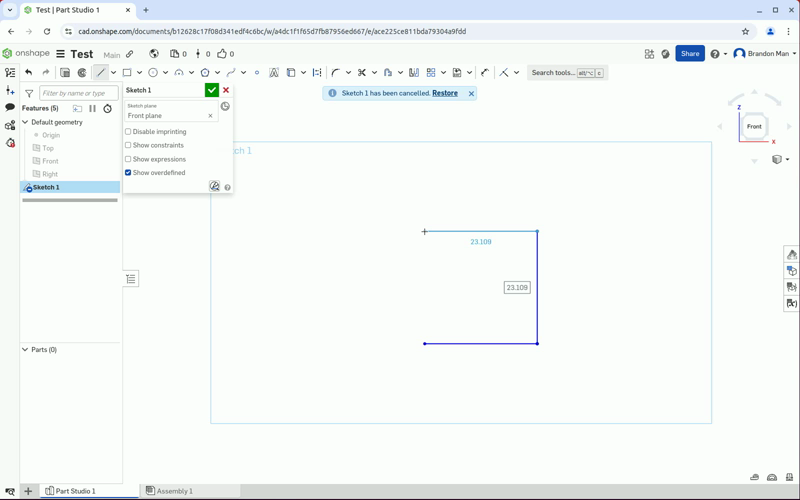
key_up(shift)
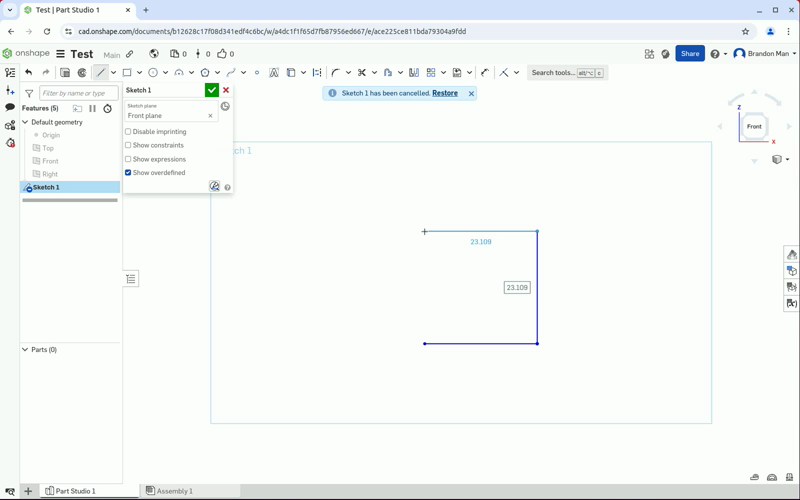
key_down(shift)
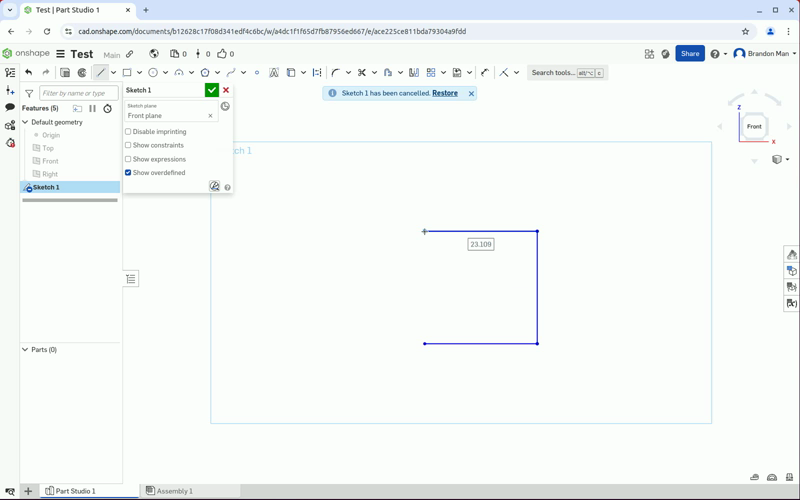
mouse_move(424, 343)
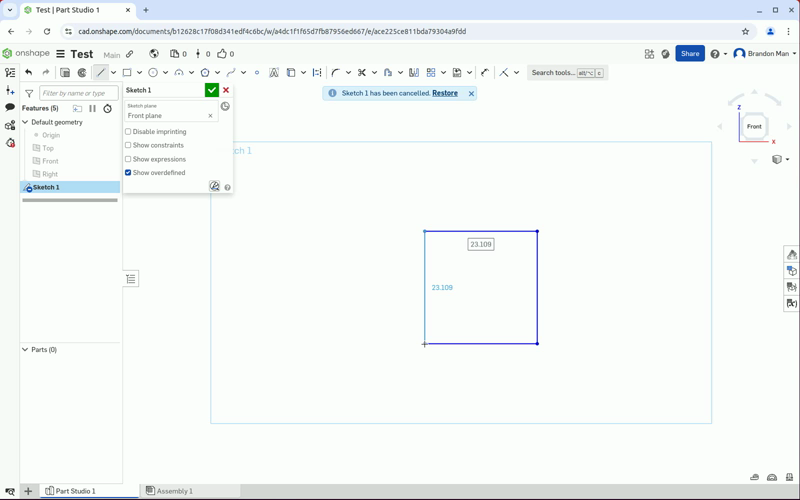
key_up(shift)
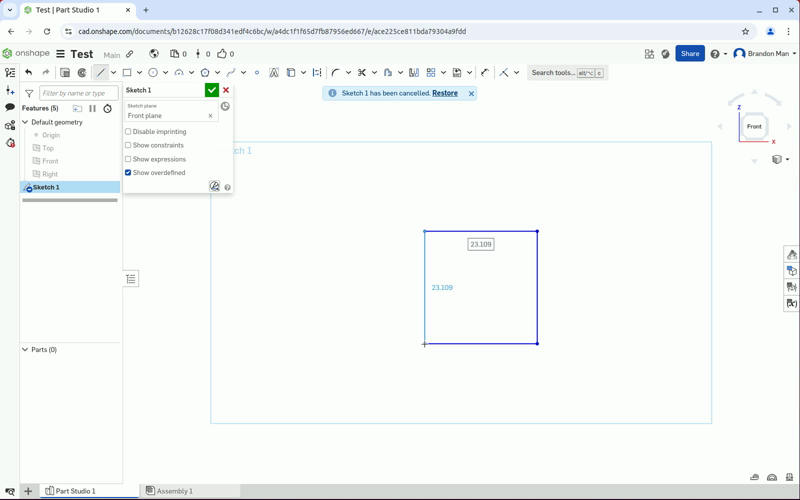
click(424, 343)
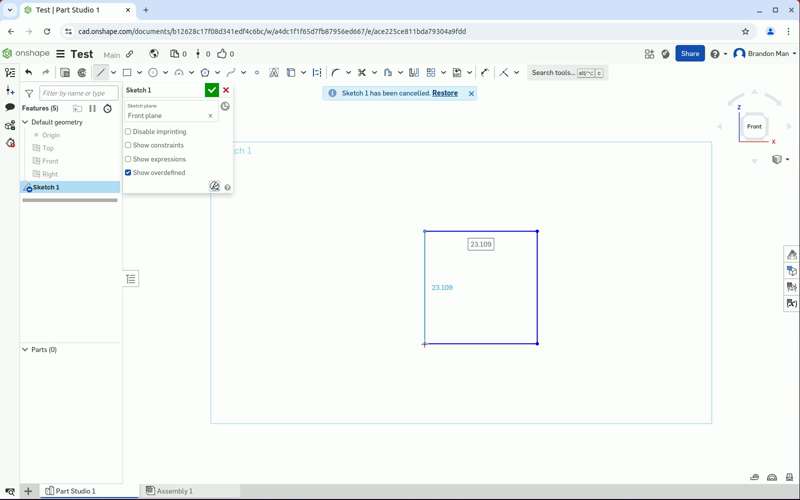
key(esc)
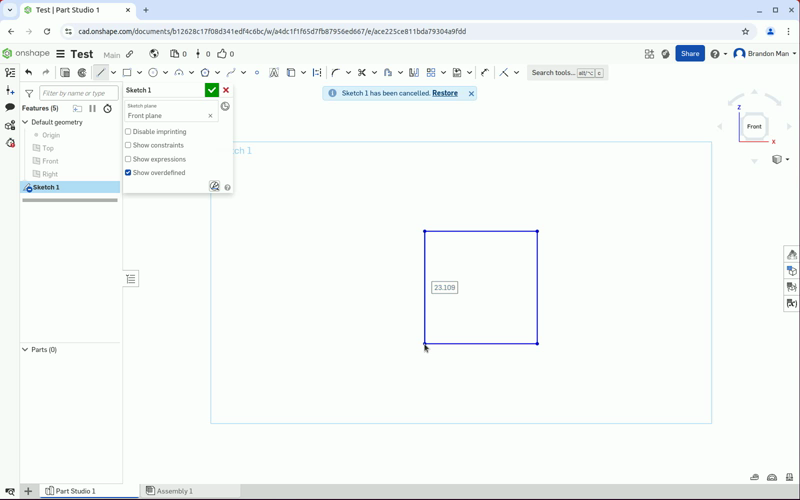
mouse_move(502, 290)
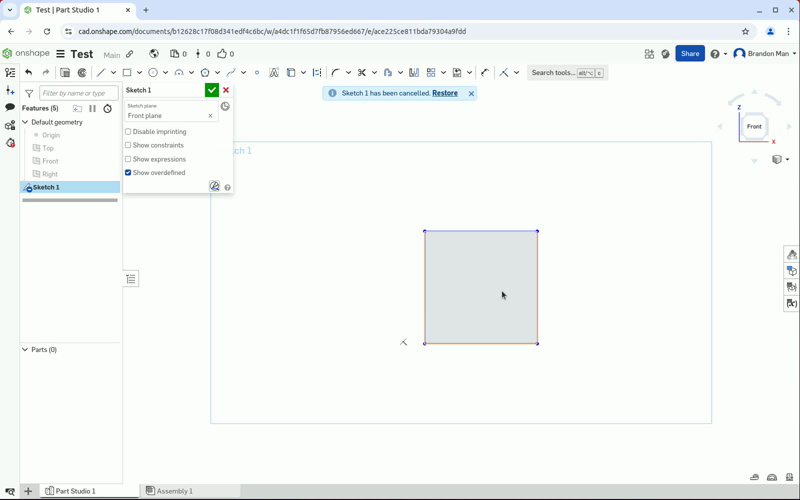
click(502, 290)
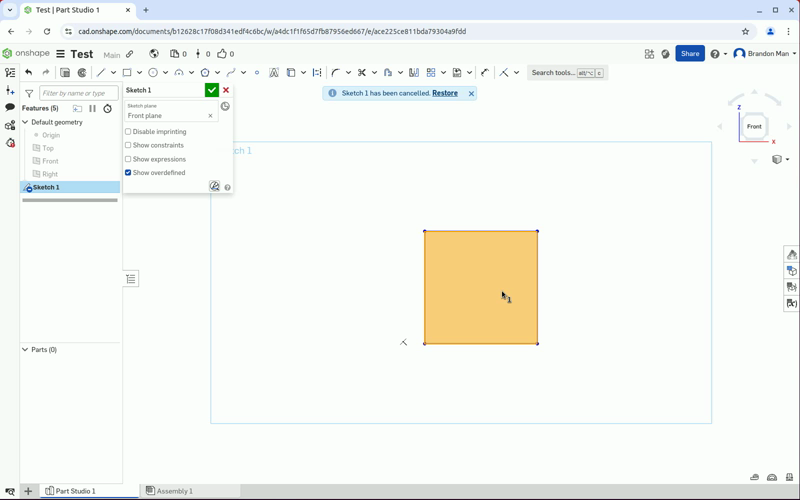
mouse_move(73, 352)
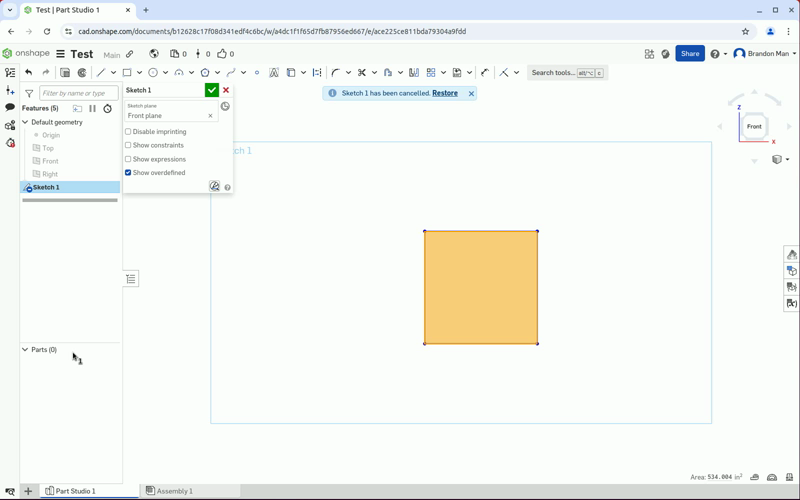
key(shift+y)
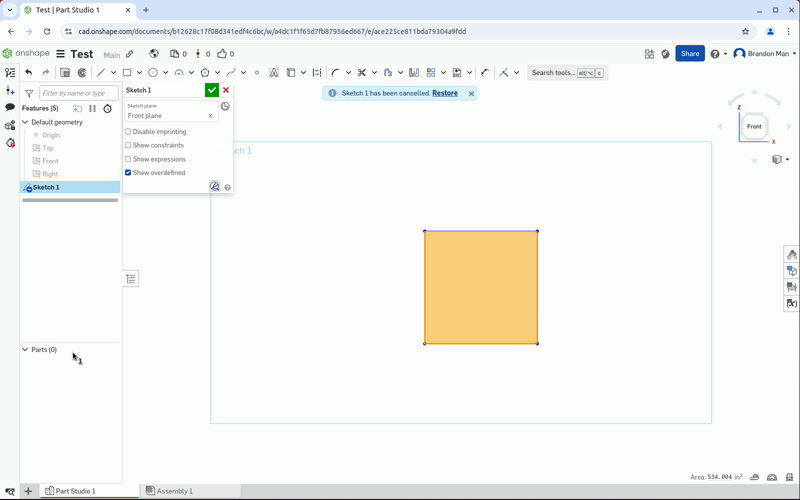
key(shift+e)
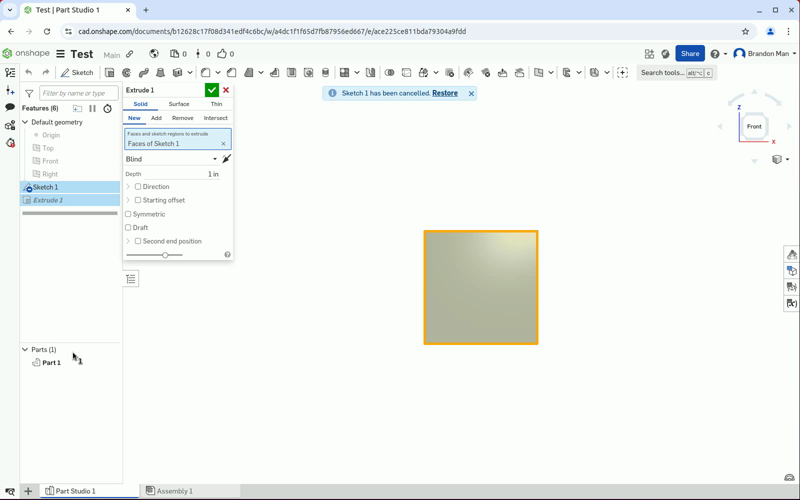
mouse_move(143, 106)
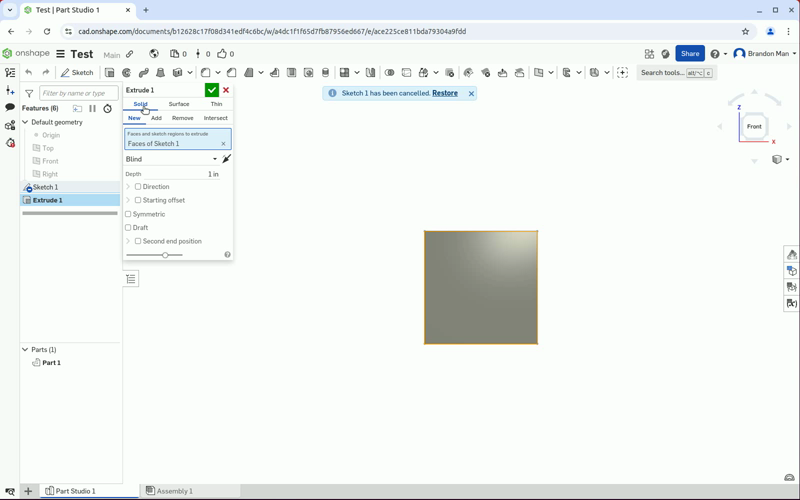
click(143, 106)
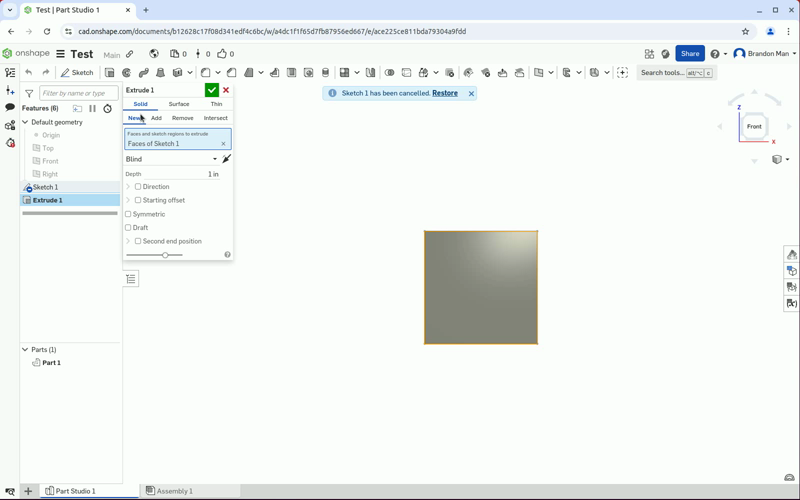
mouse_move(137, 120)
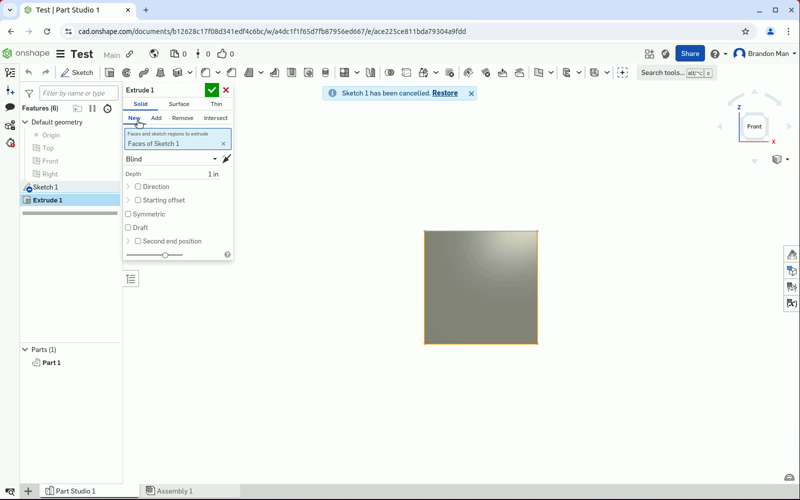
click(137, 120)
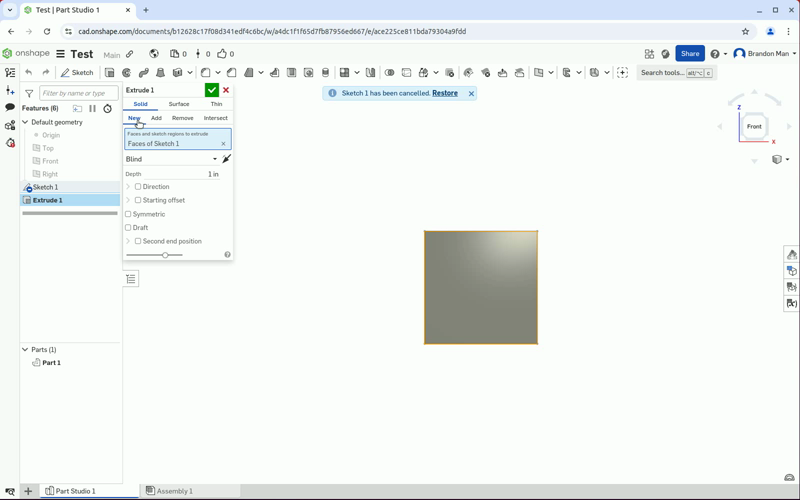
key(tab, 4)
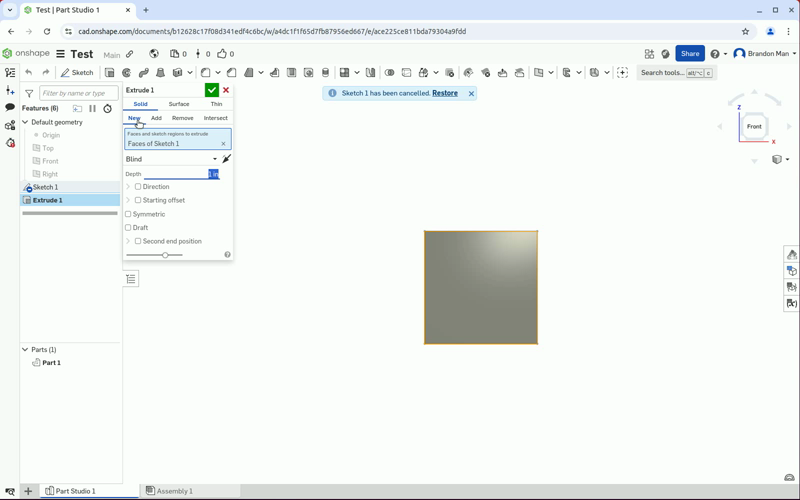
text(23.108)
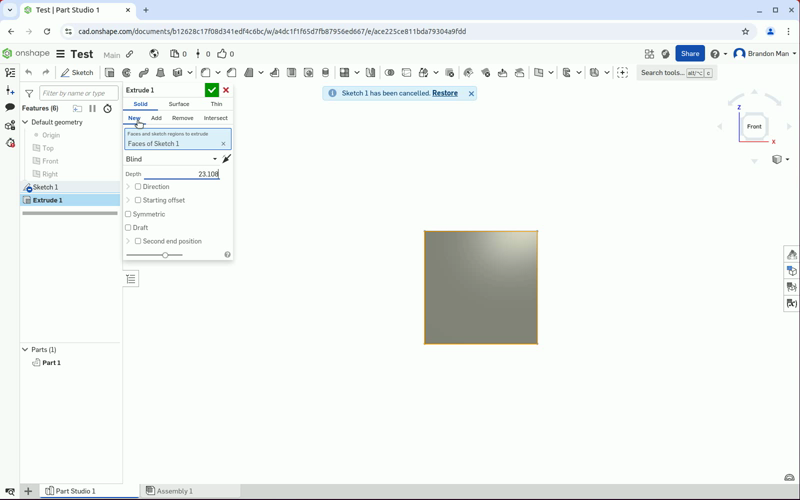
key(enter)
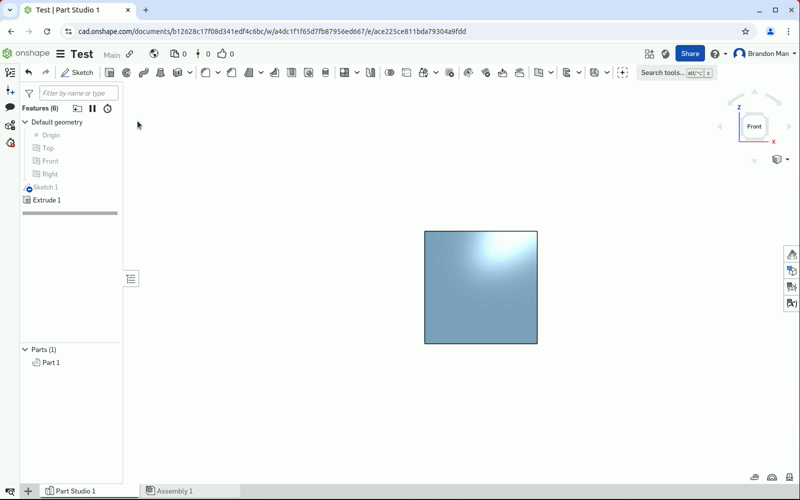
key(shift+h)
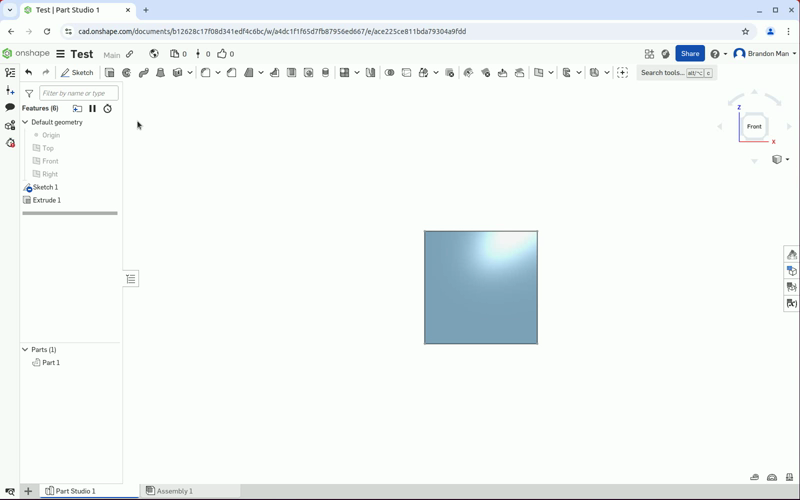
key(shift+h)
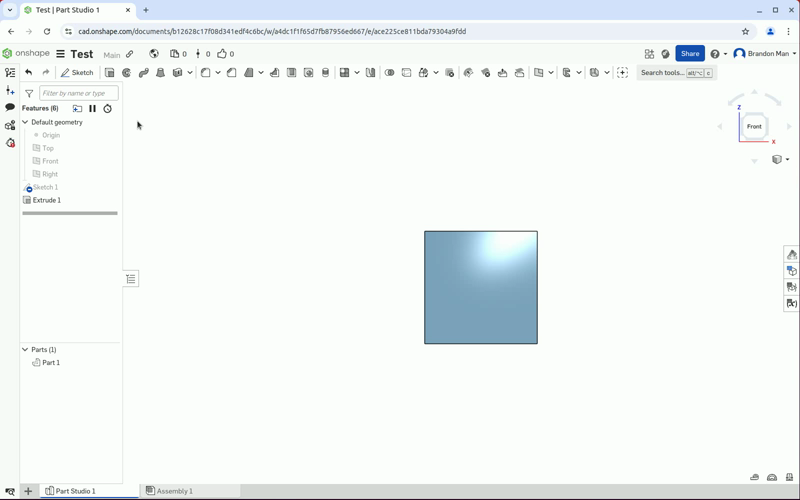
mouse_move(73, 189)
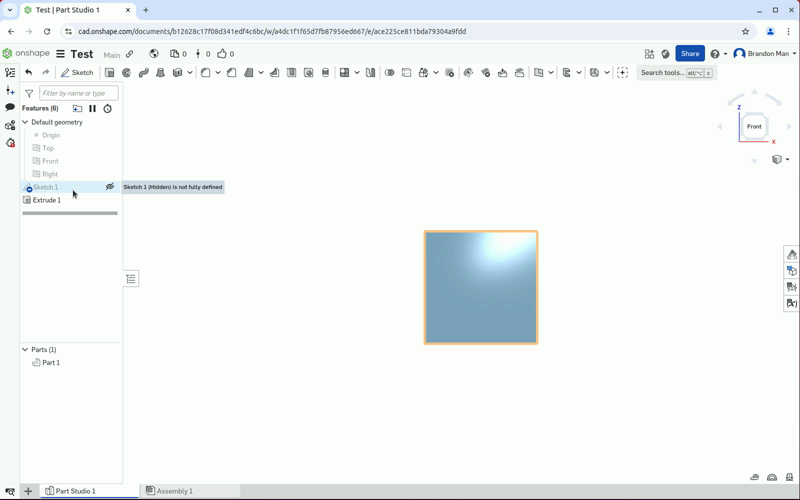
click(73, 189)
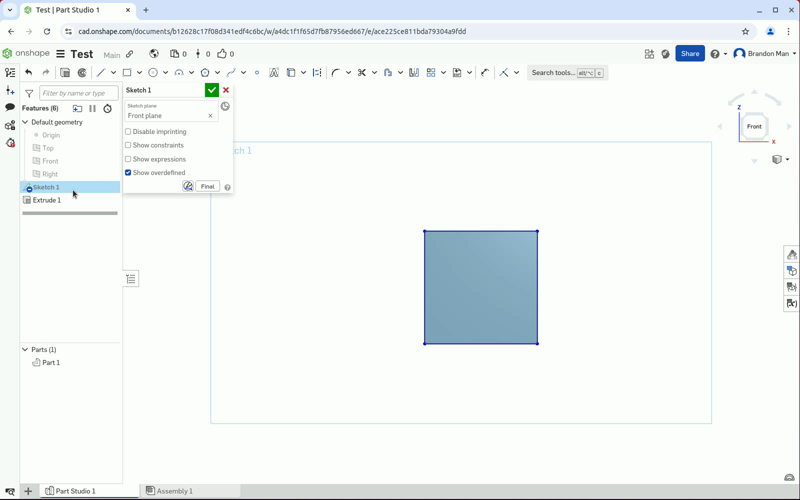
mouse_move(229, 92)
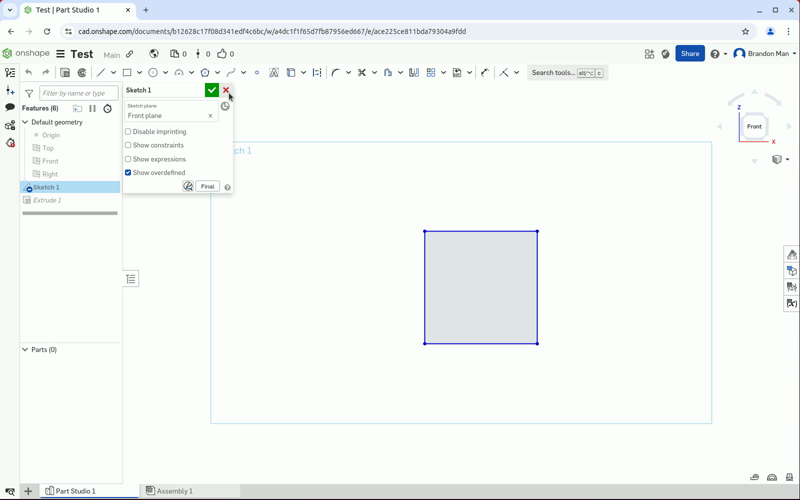
click(229, 92)
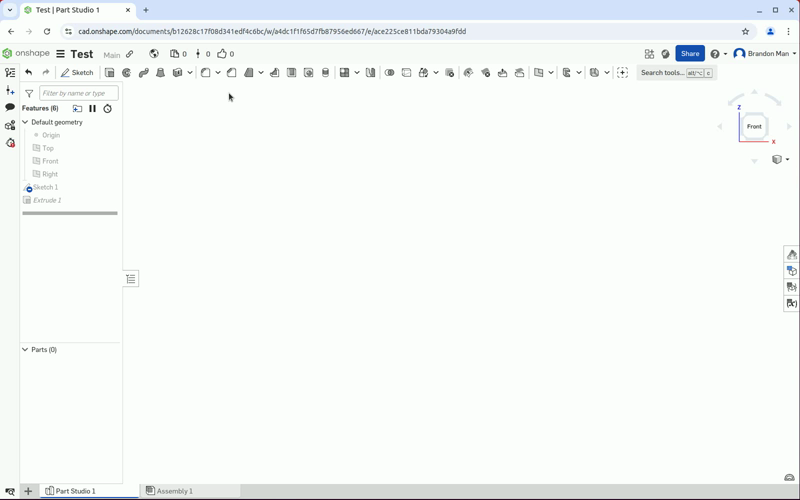
mouse_move(541, 75)
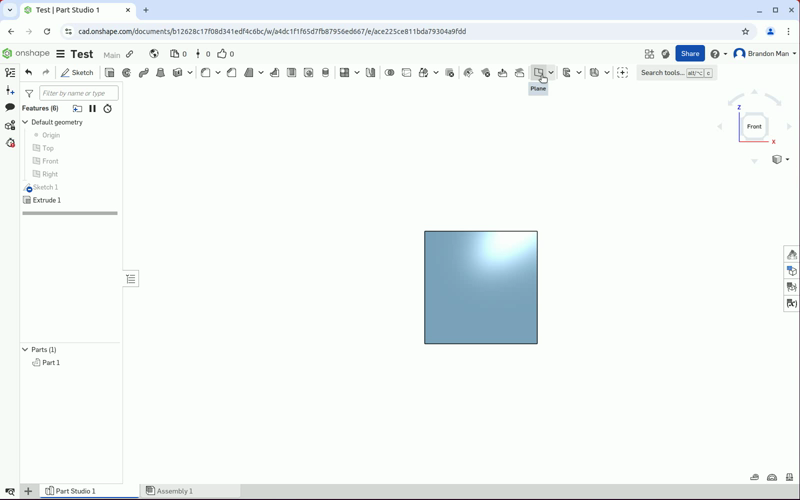
click(541, 75)
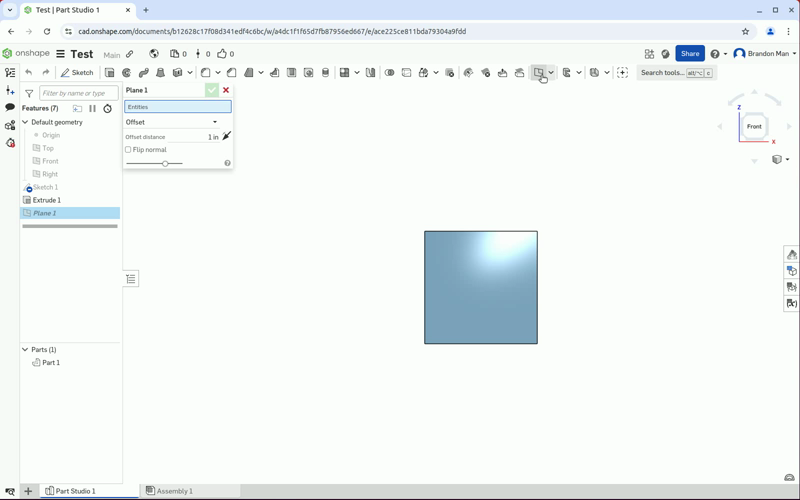
mouse_move(73, 163)
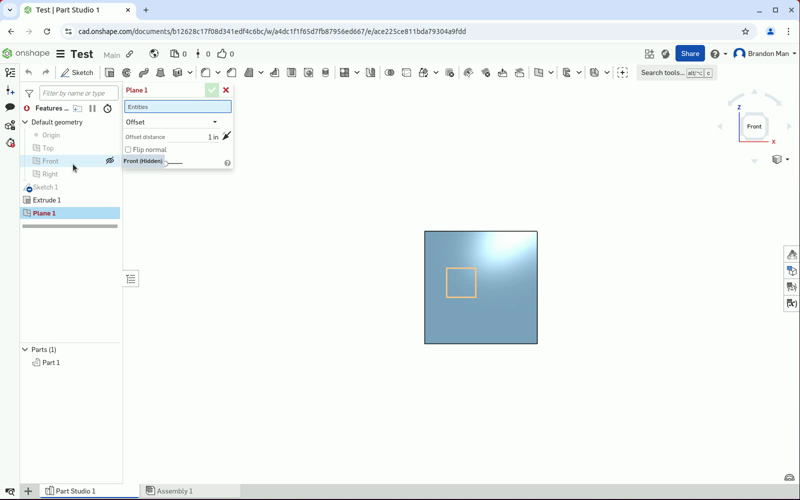
click(73, 163)
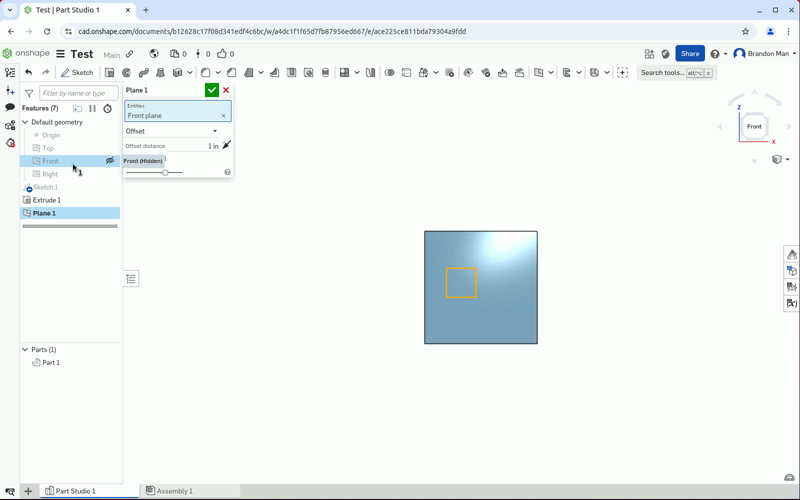
key(tab, 2)
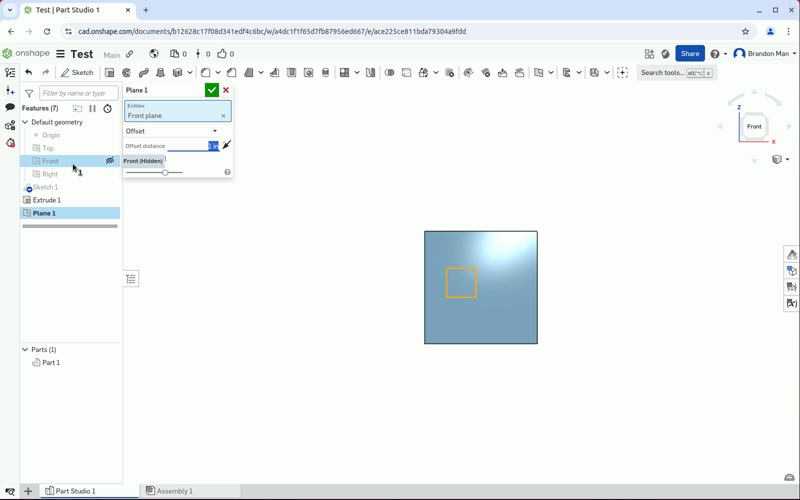
text(23.108)
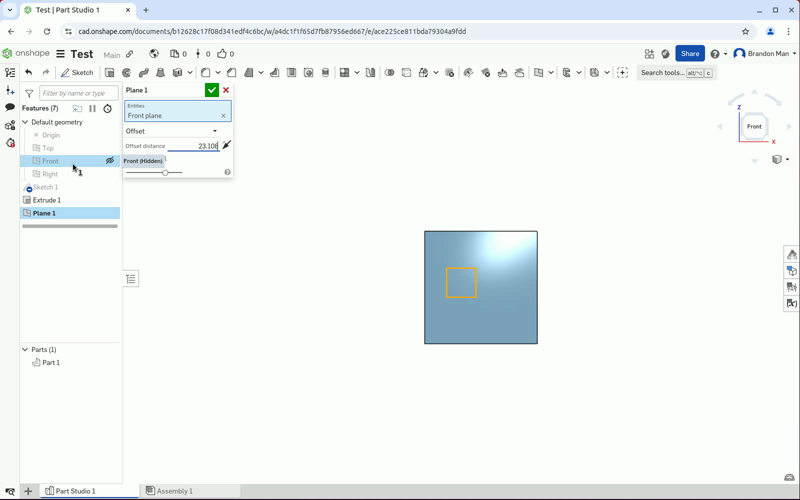
key(enter, 2)
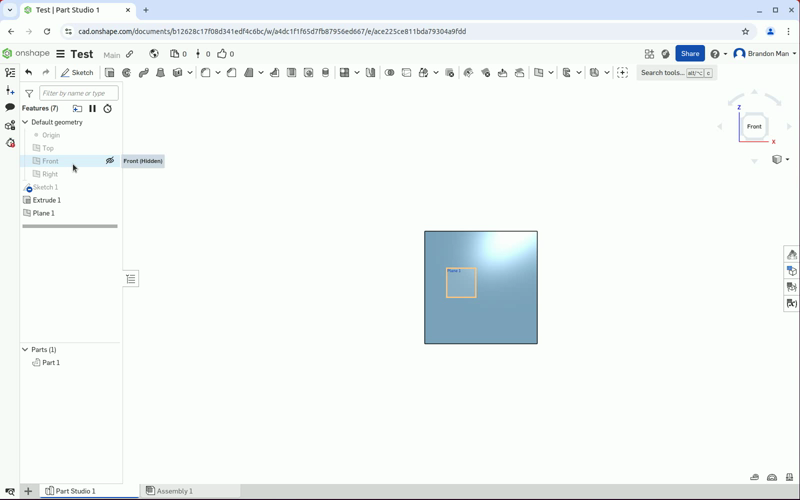
key(shift+s)
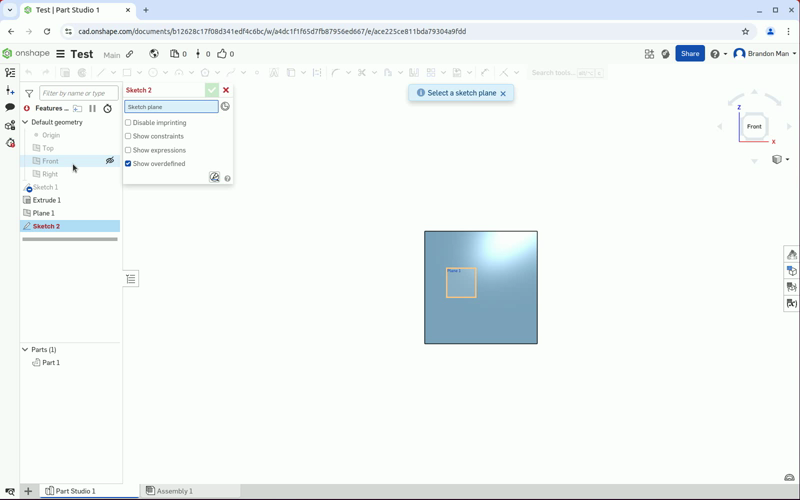
mouse_move(73, 215)
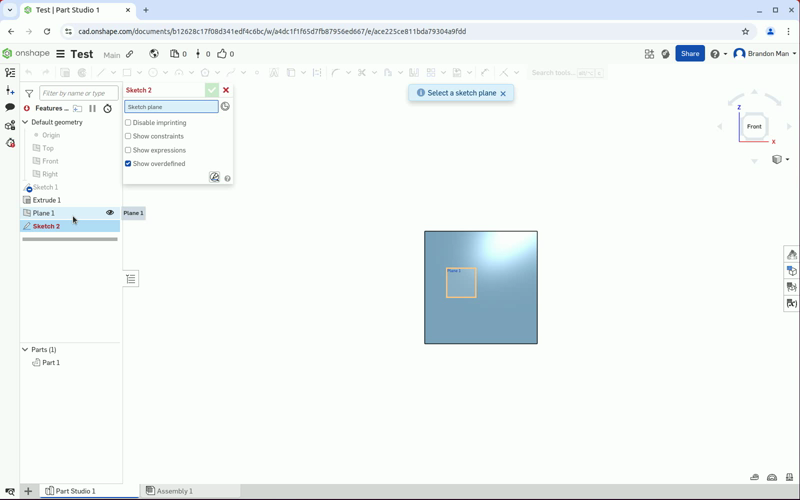
click(73, 215)
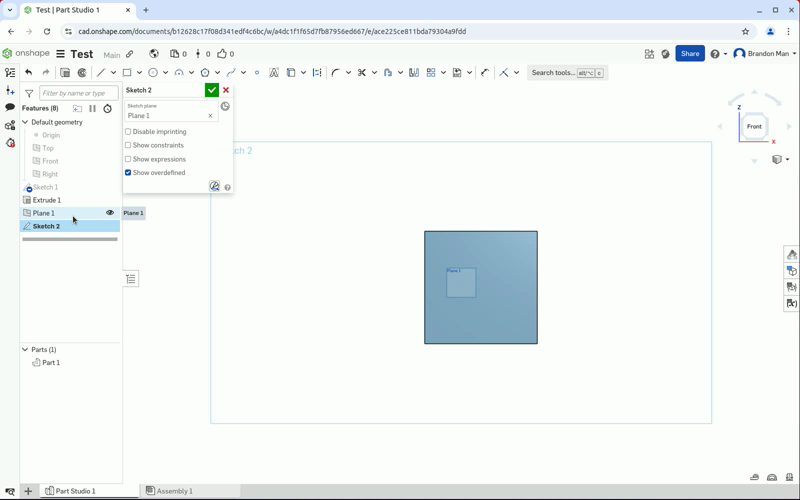
mouse_move(73, 352)
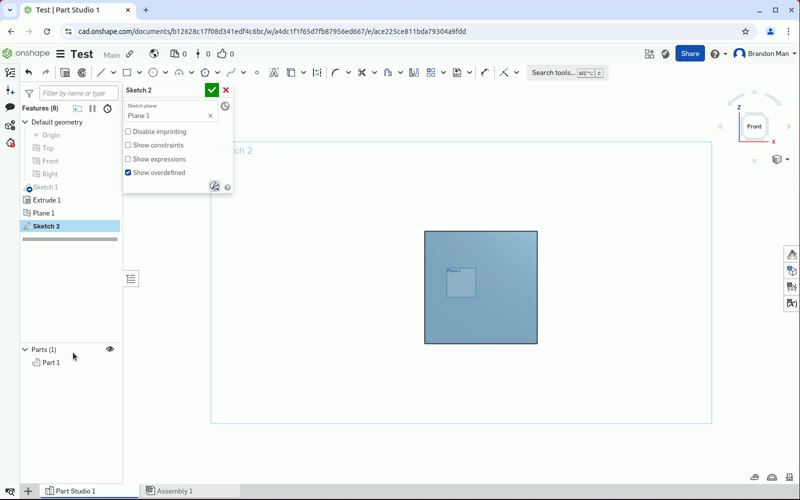
key(y)
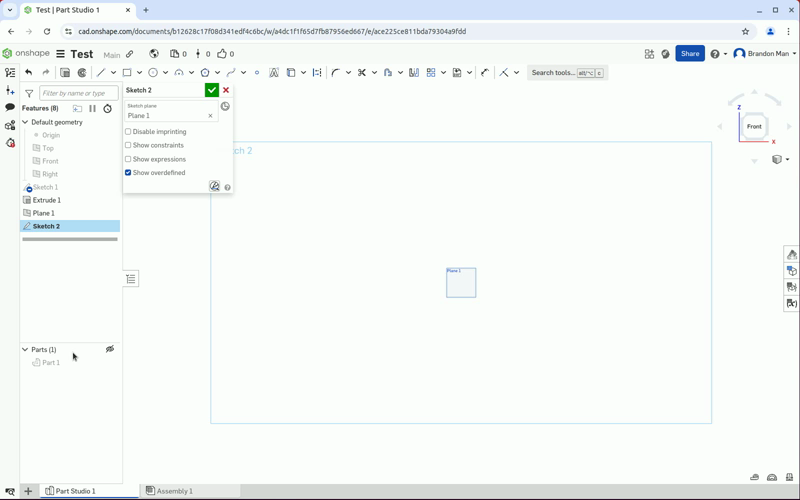
key(l)
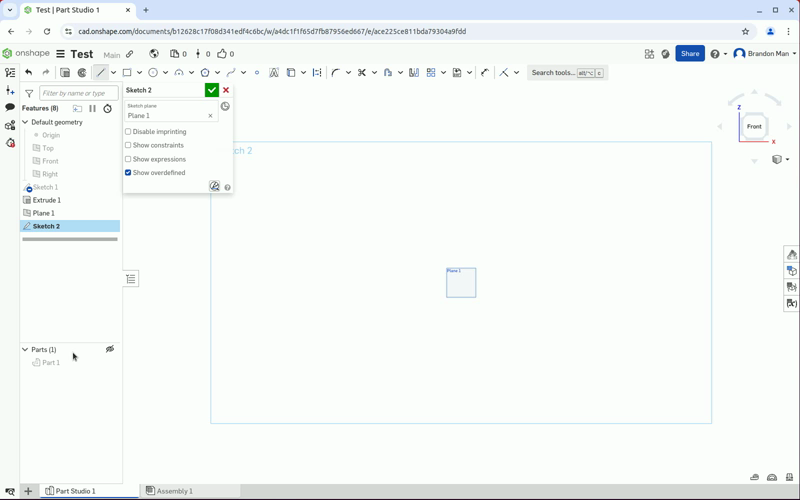
key_down(shift)
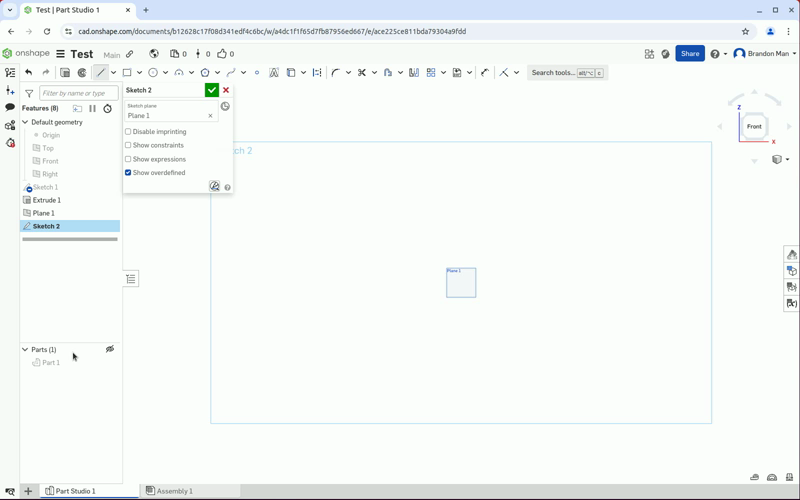
mouse_move(424, 343)
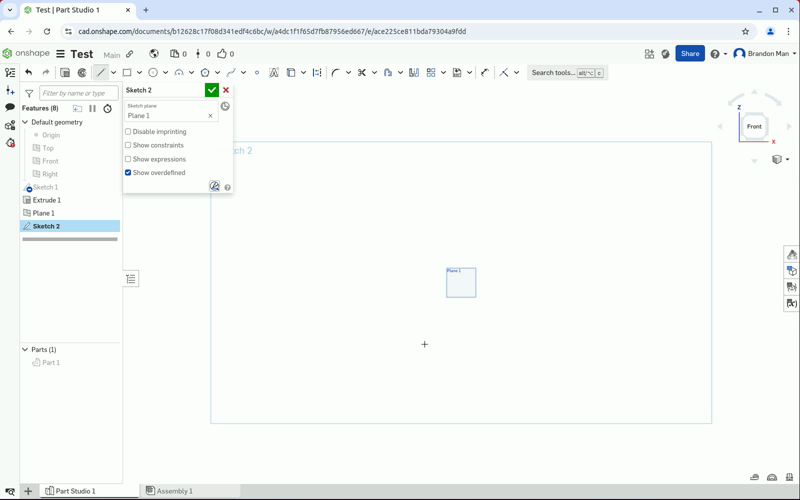
click(424, 343)
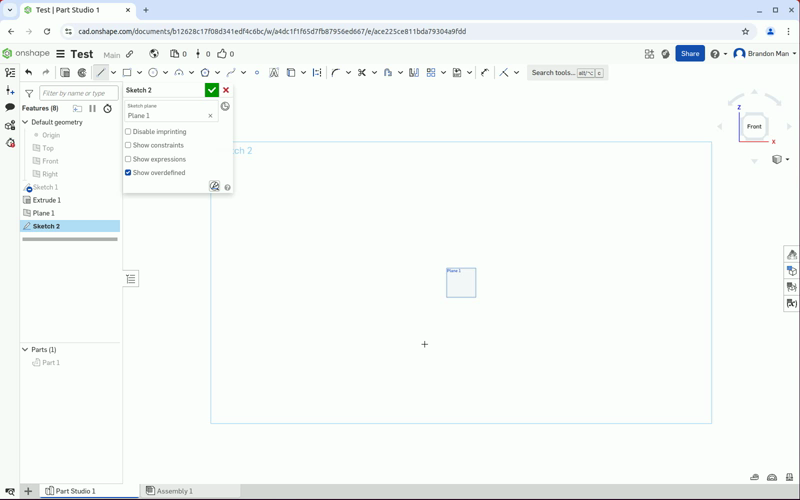
key_up(shift)
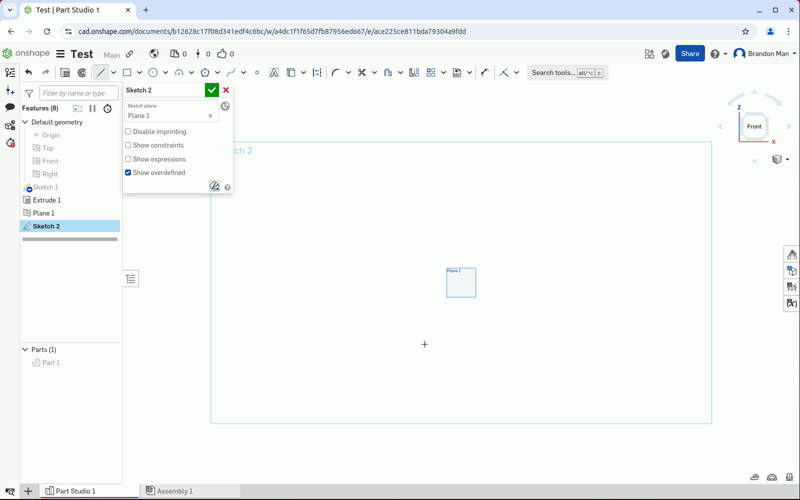
key_down(shift)
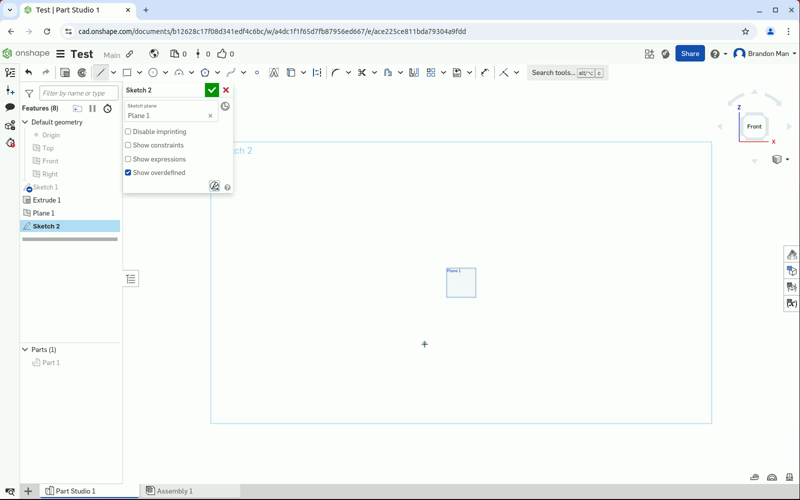
mouse_move(454, 343)
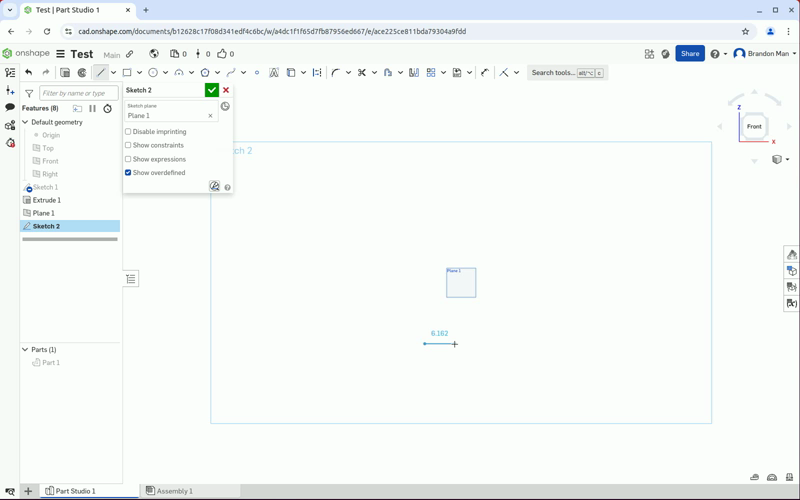
mouse_move(481, 343)
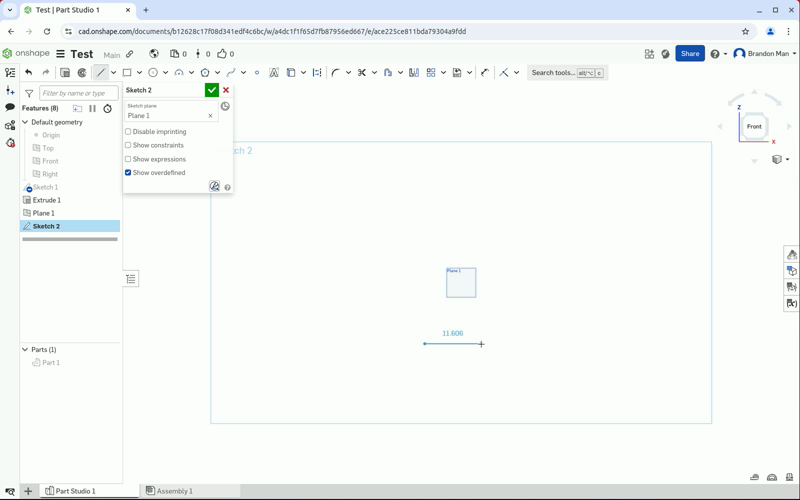
click(481, 343)
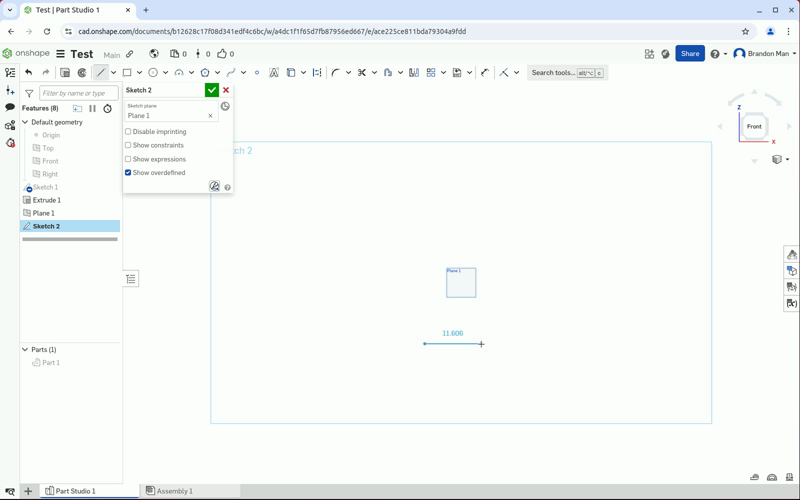
key_up(shift)
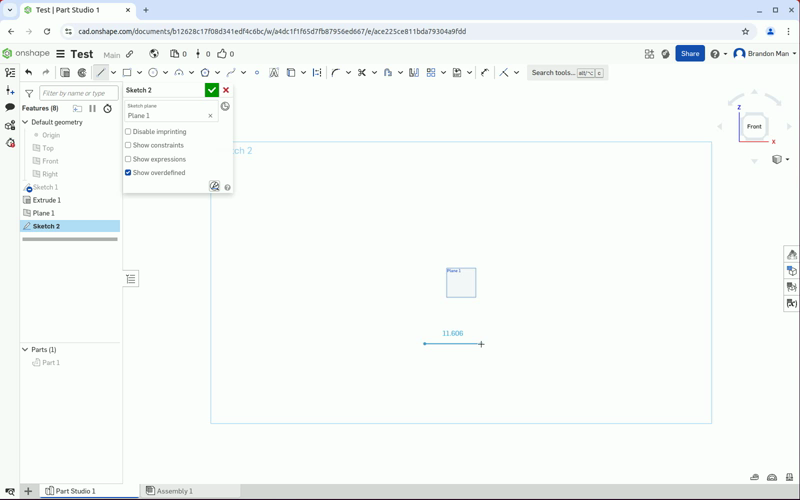
key_down(shift)
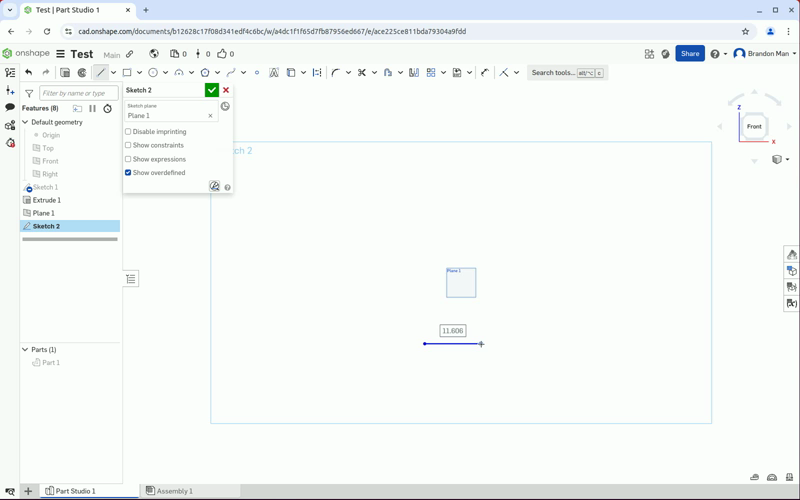
mouse_move(511, 343)
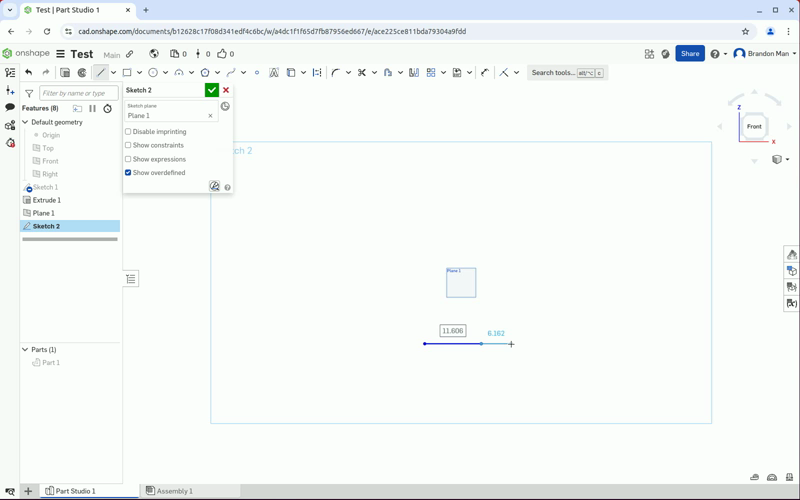
mouse_move(481, 287)
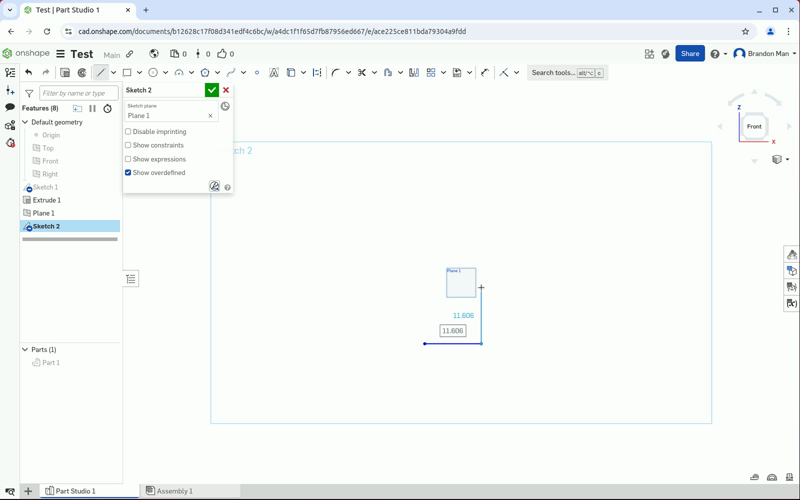
click(481, 287)
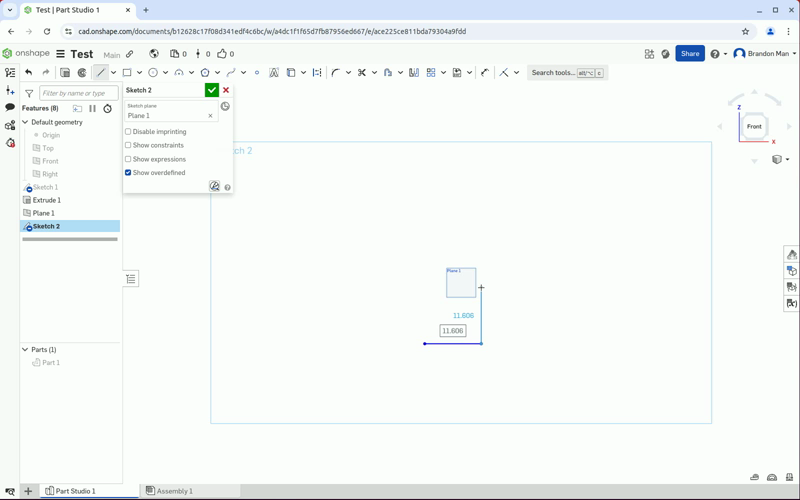
key_up(shift)
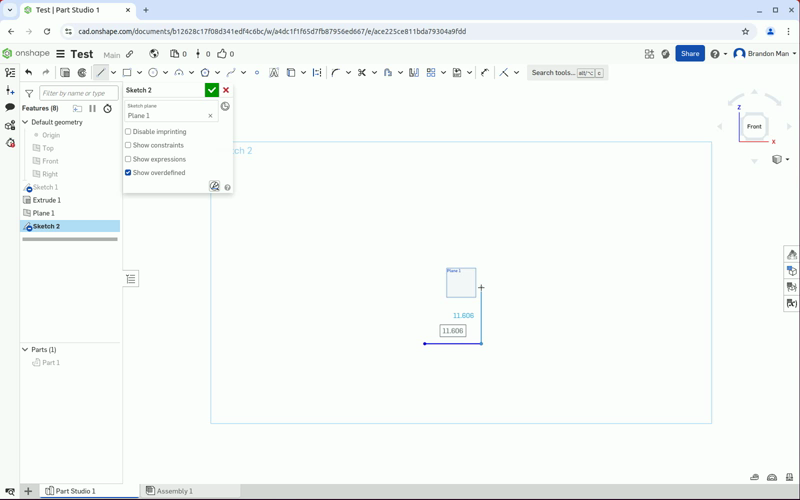
key_down(shift)
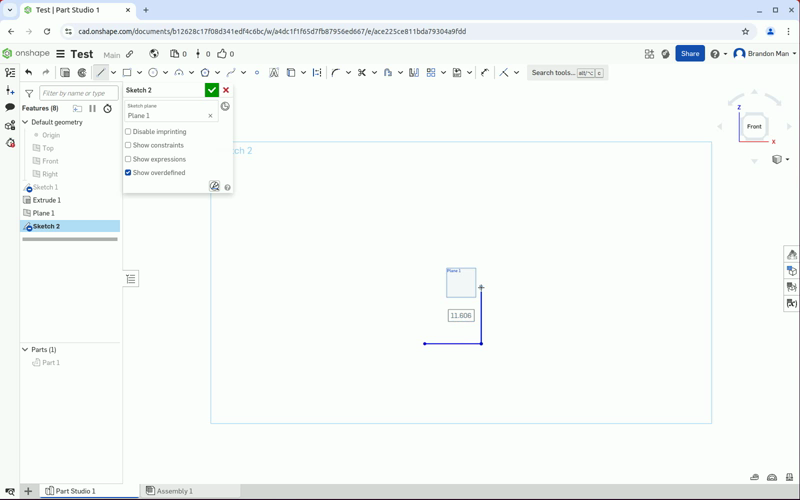
mouse_move(511, 287)
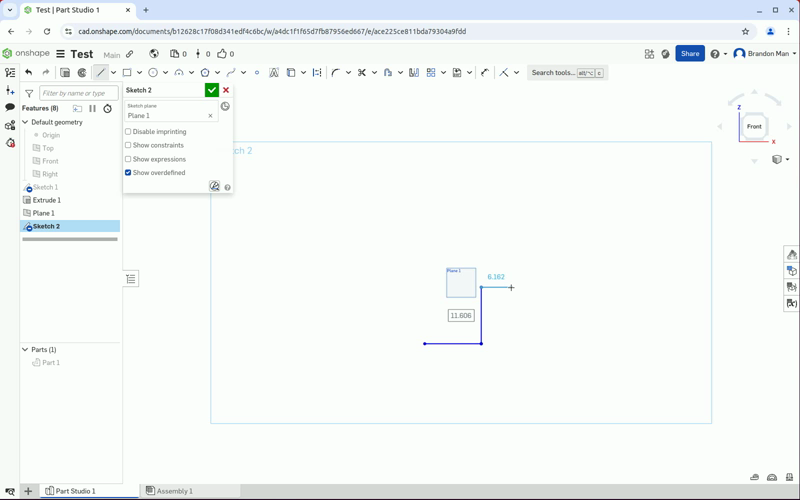
mouse_move(424, 287)
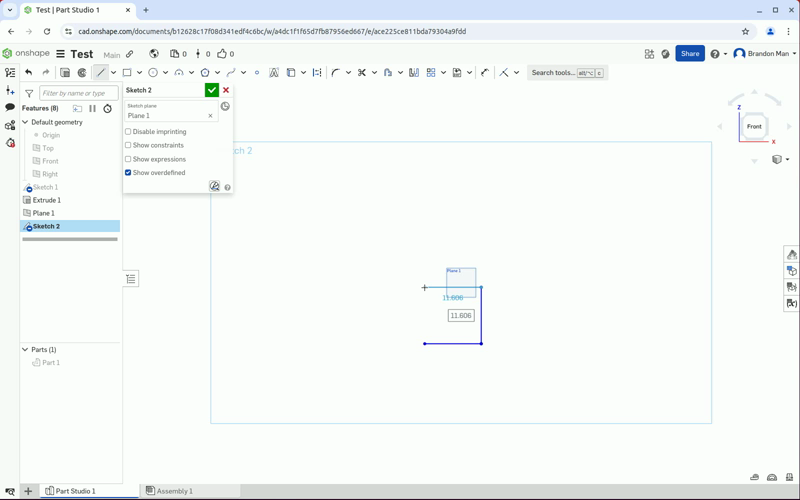
click(424, 287)
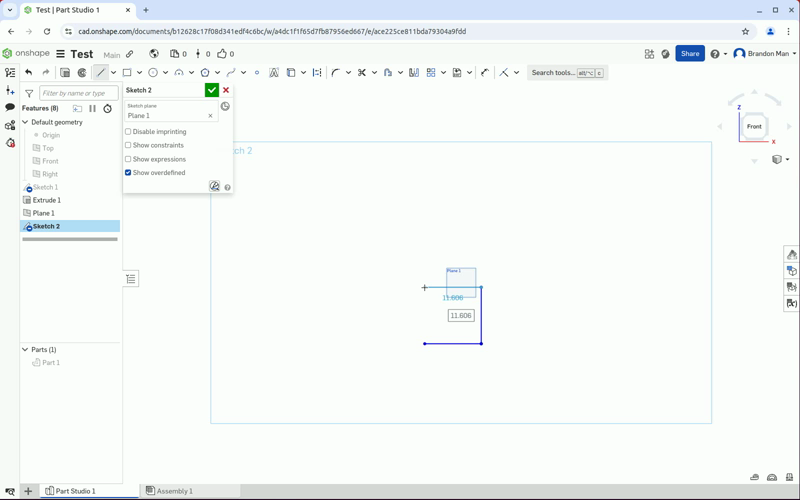
key_up(shift)
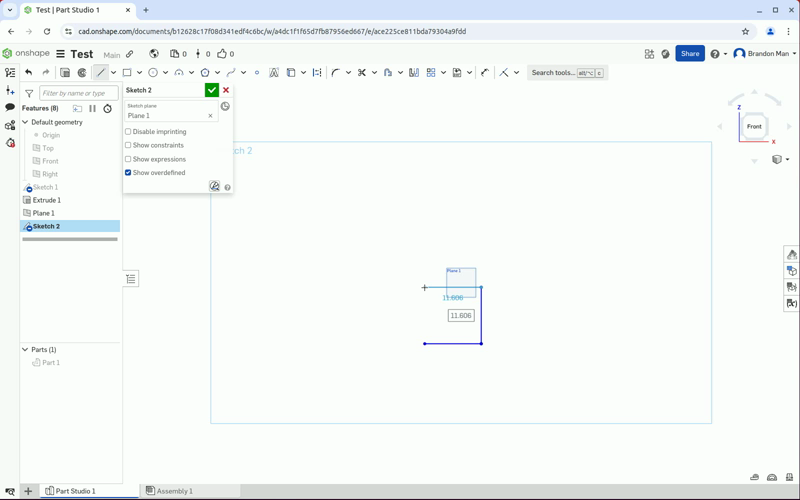
mouse_move(454, 287)
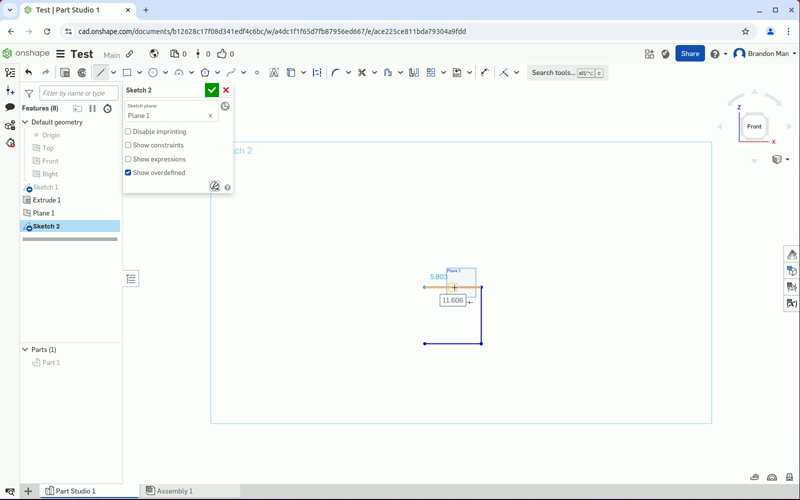
key_down(shift)
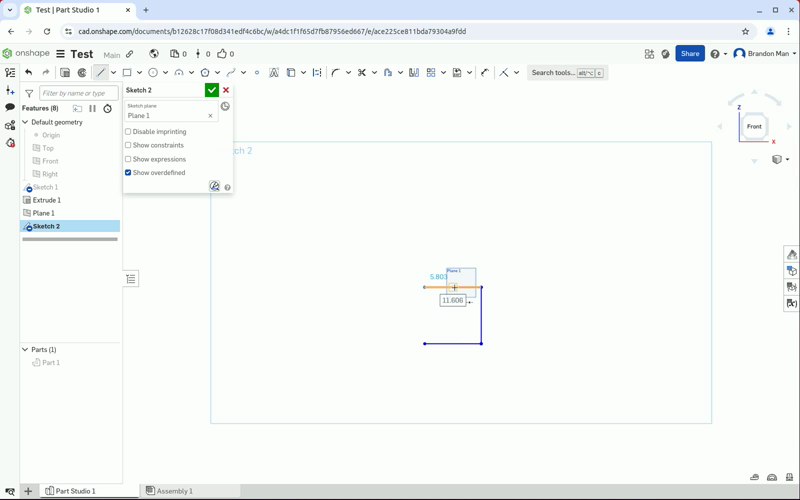
mouse_move(424, 343)
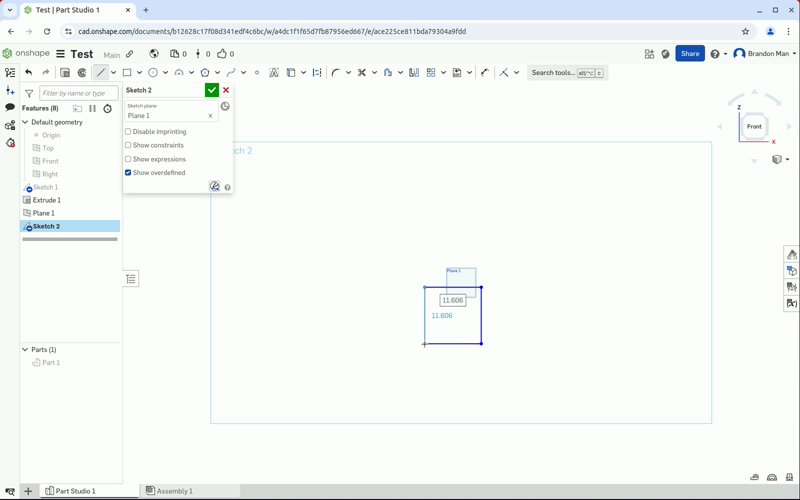
key_up(shift)
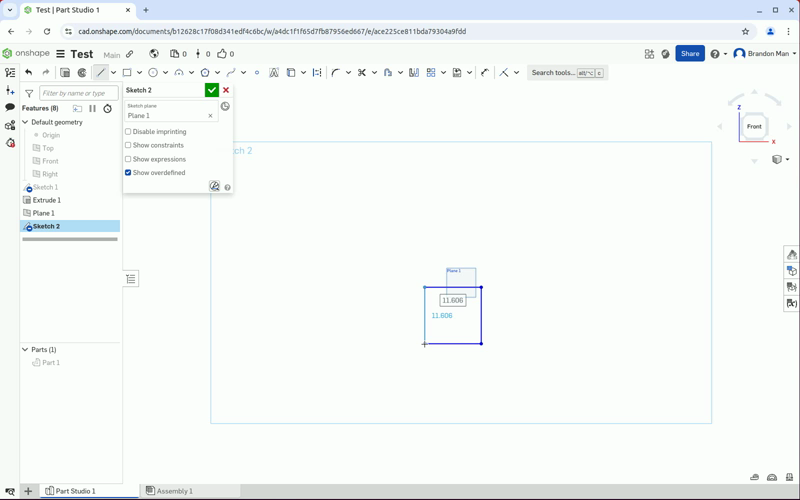
click(424, 343)
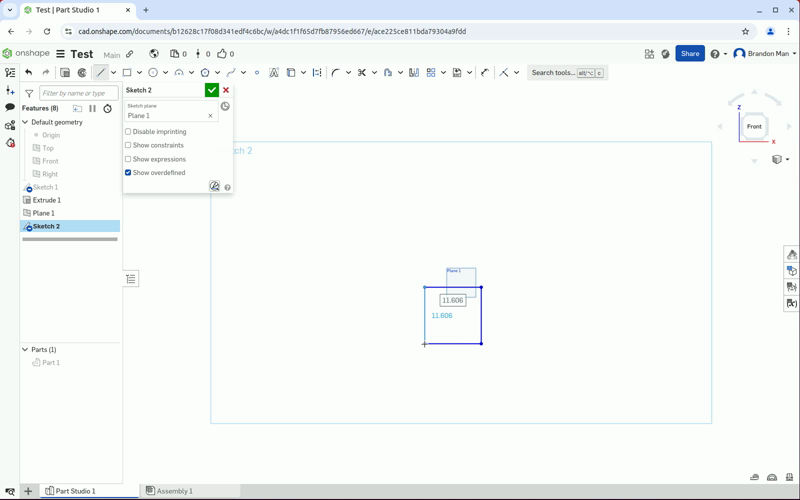
key(esc)
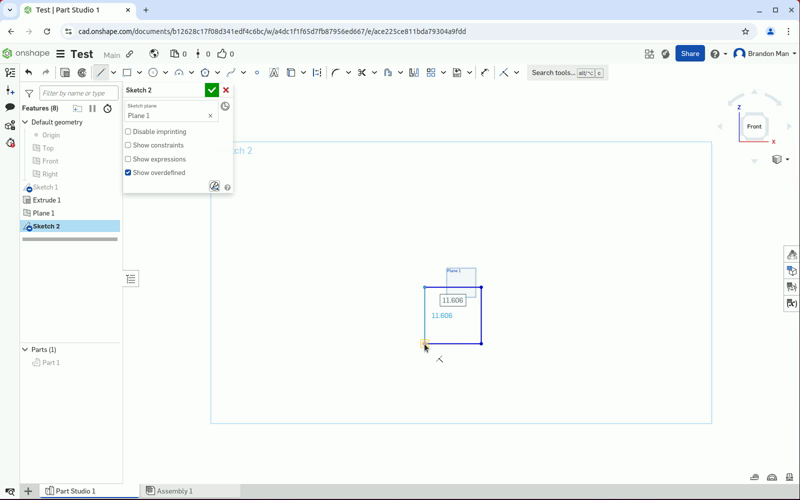
mouse_move(446, 309)
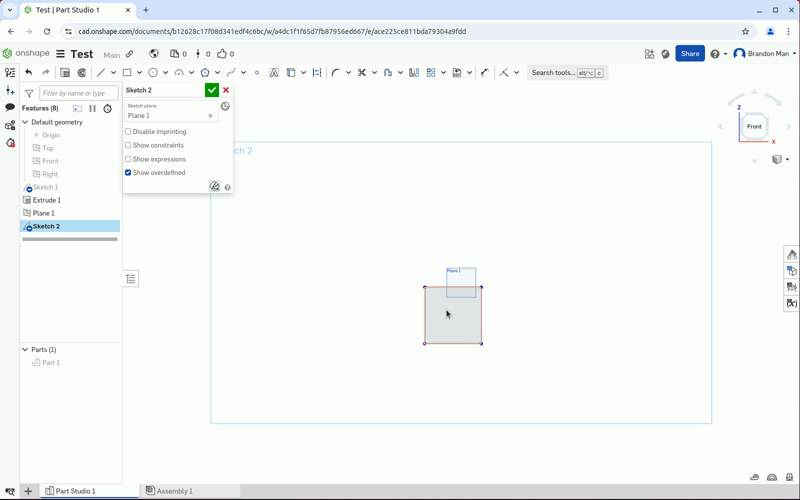
click(446, 309)
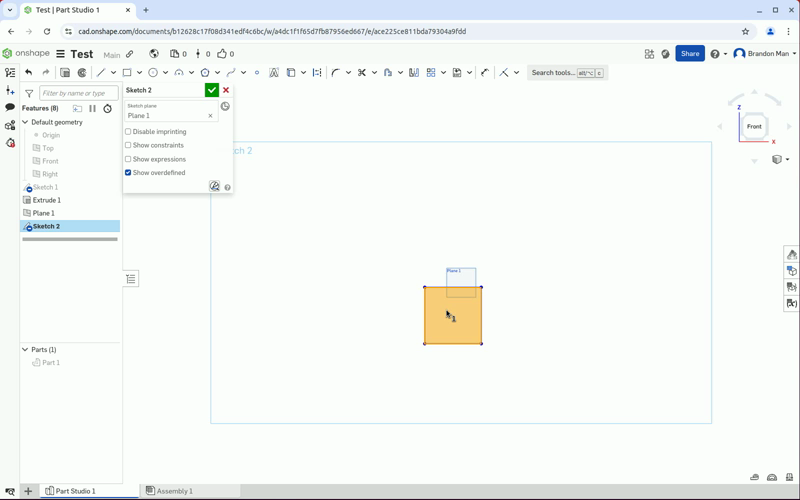
mouse_move(73, 352)
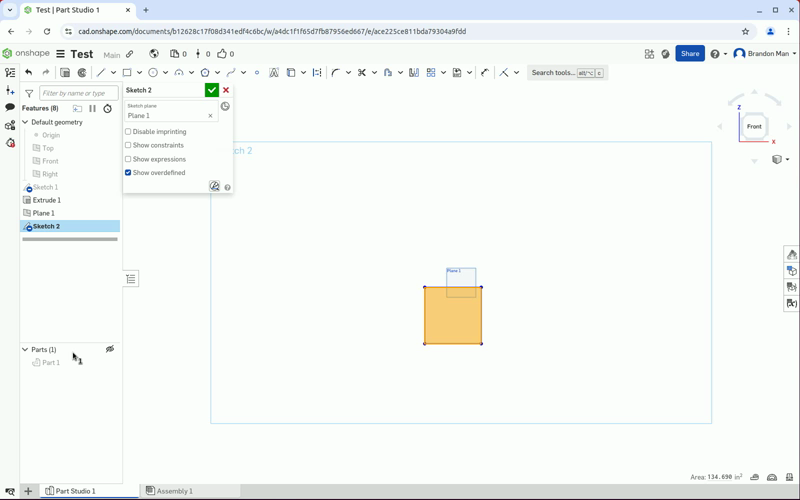
key(shift+y)
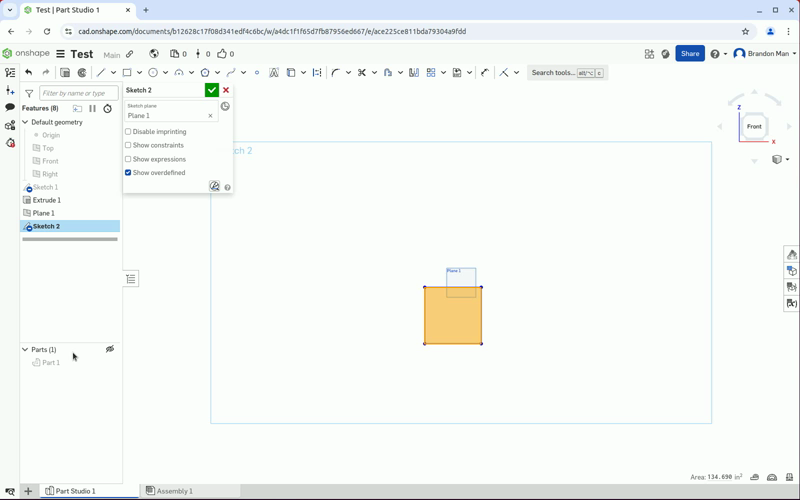
key(shift+e)
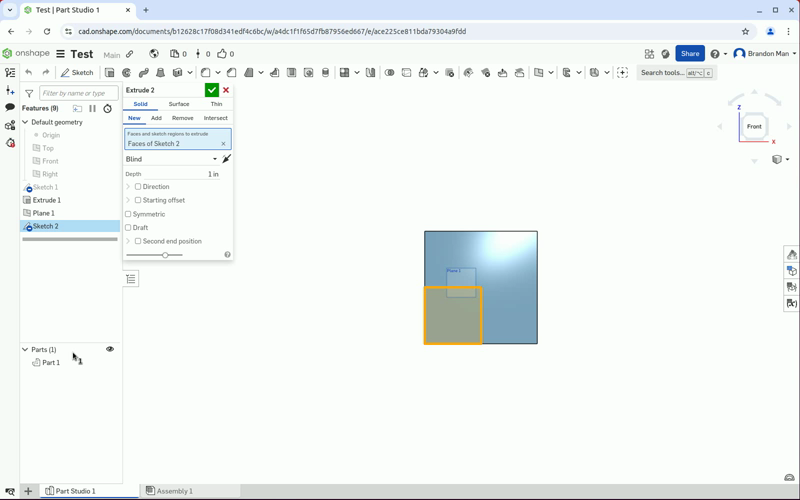
mouse_move(143, 106)
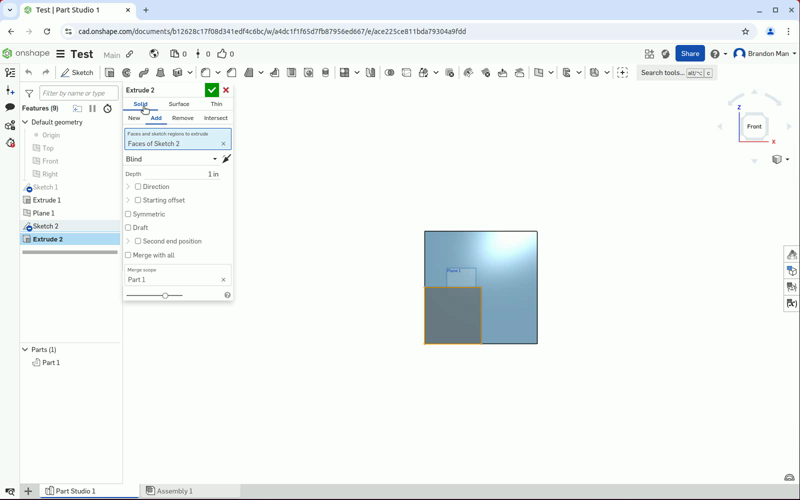
click(143, 106)
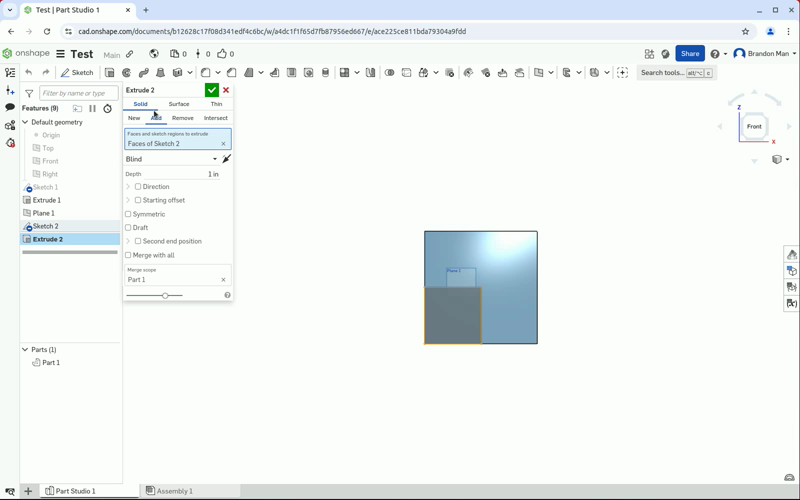
mouse_move(186, 120)
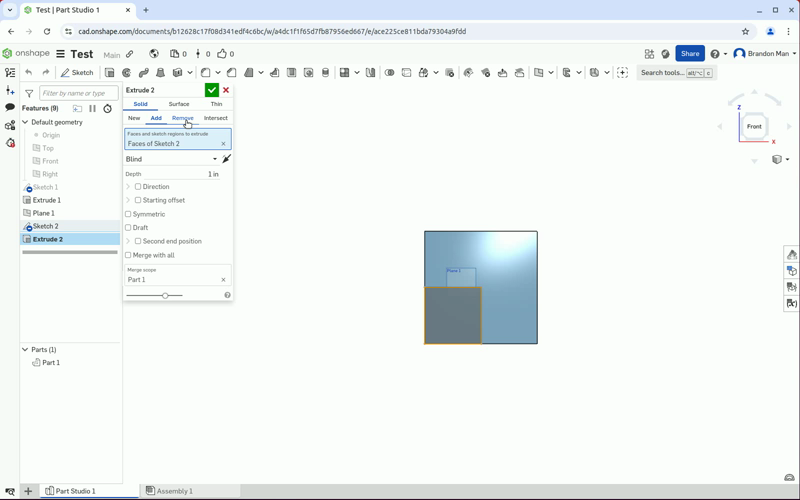
click(186, 120)
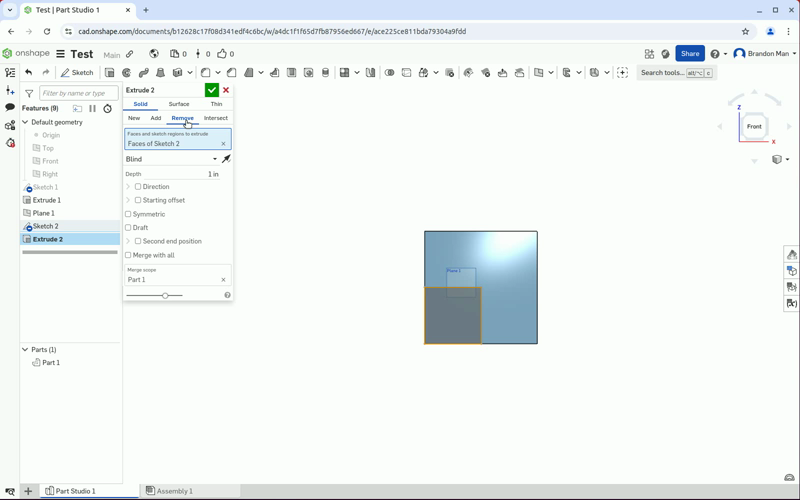
key(tab, 4)
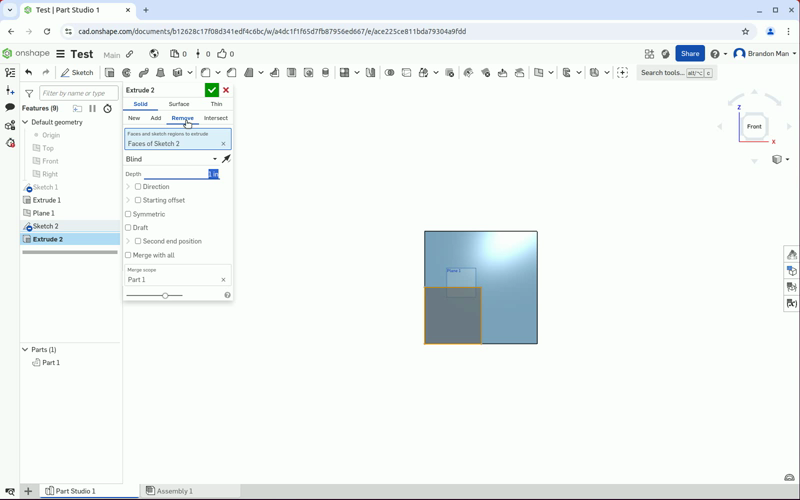
text(11.554)
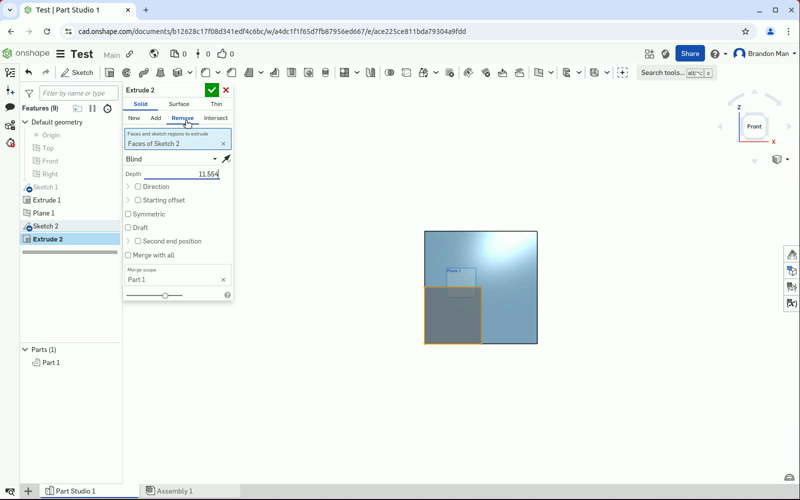
key(tab, 6)
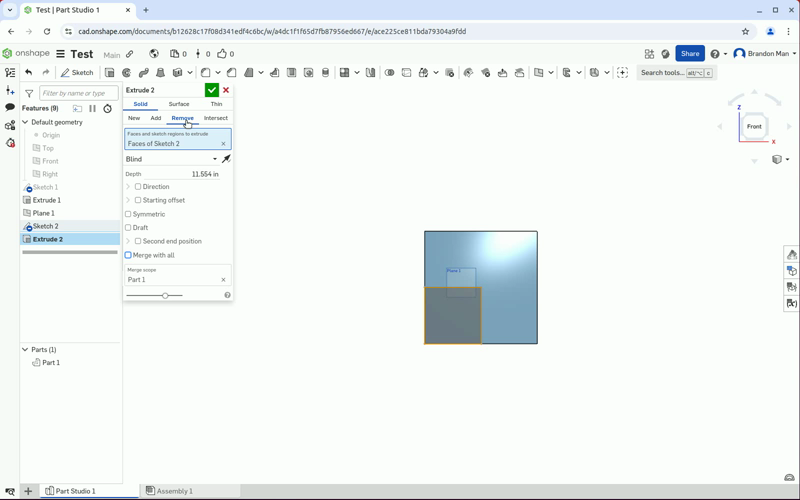
key(space)
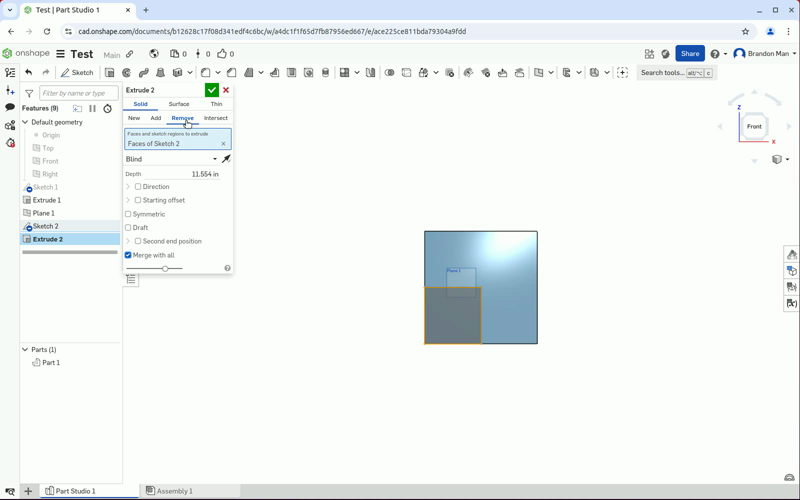
key(enter)
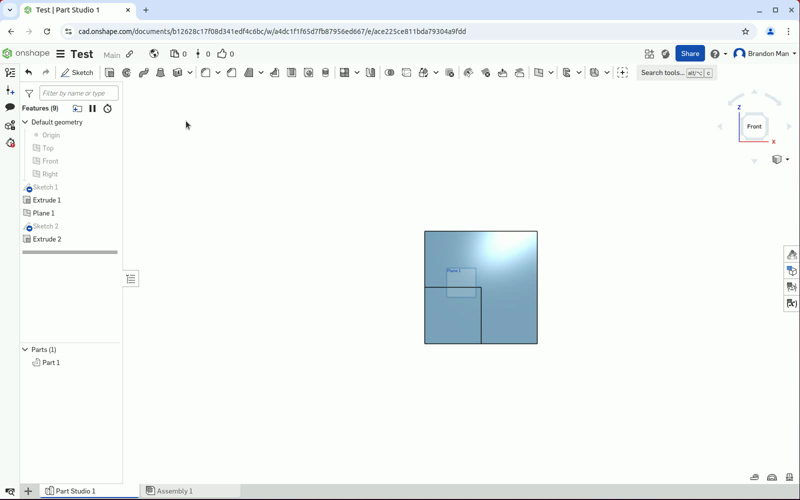
key(shift+h)
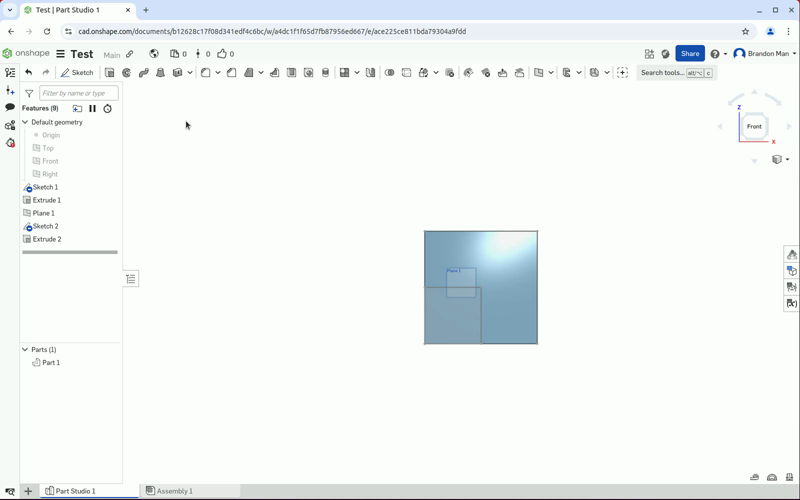
key(shift+h)
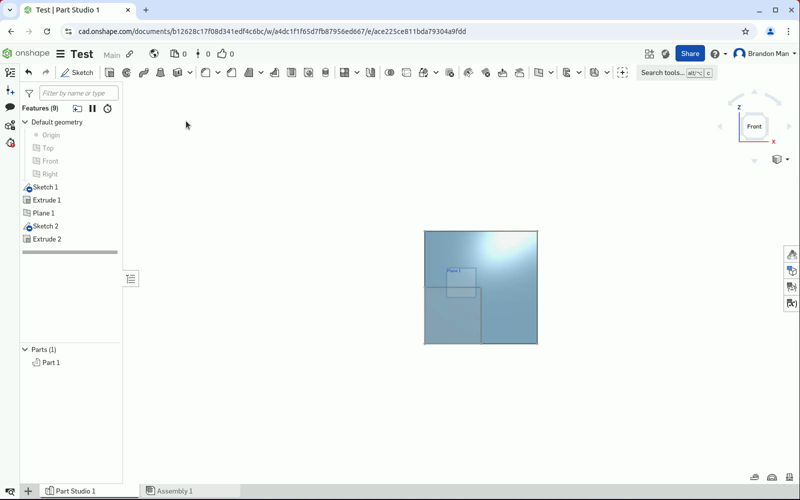
key(shift+7)
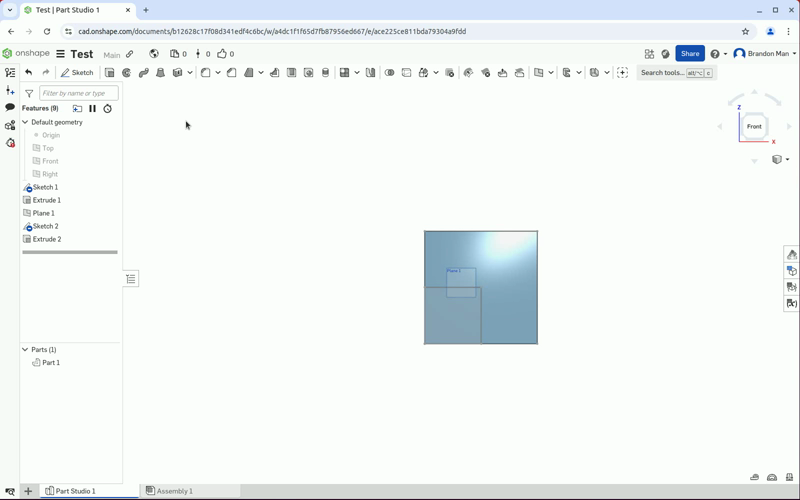
key(left, 2)
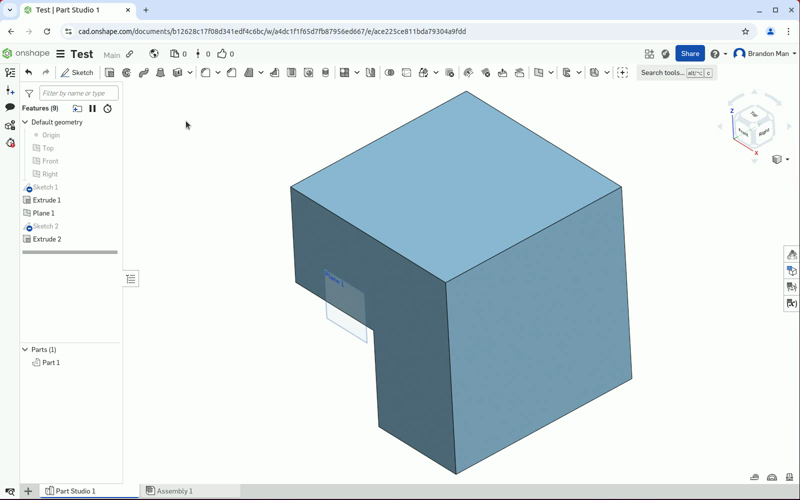
key(down, 2)
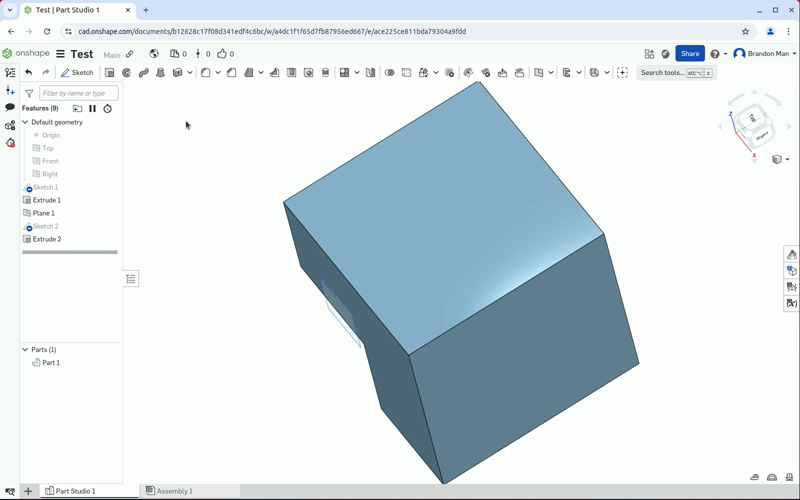
key(up, 2)
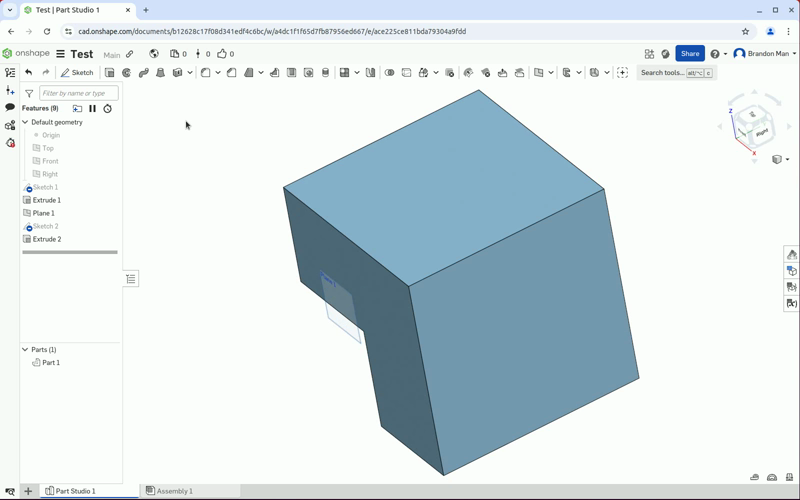
key(right, 2)
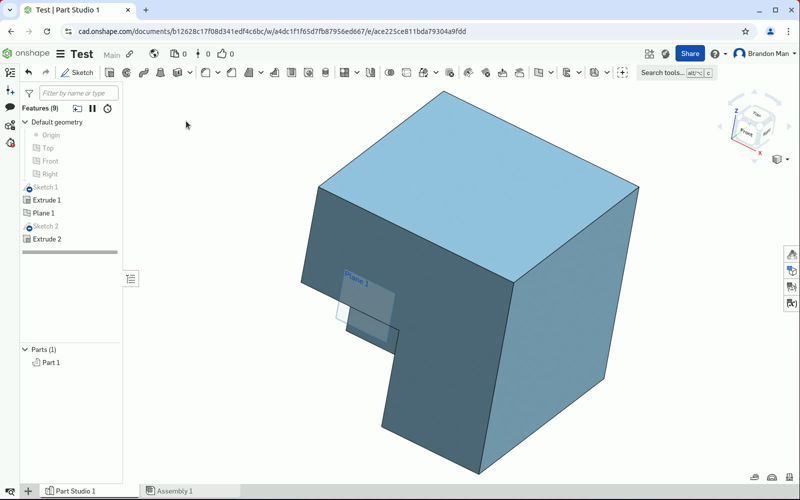
mouse_move(73, 189)
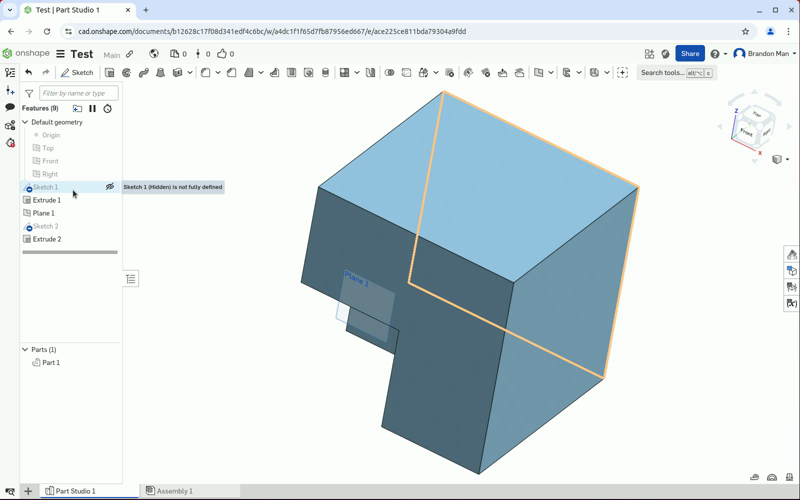
click(73, 189)